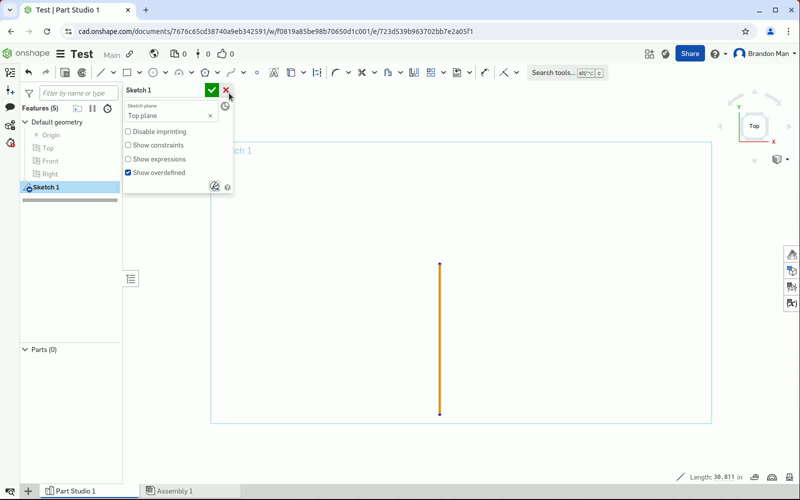
key(shift+h)
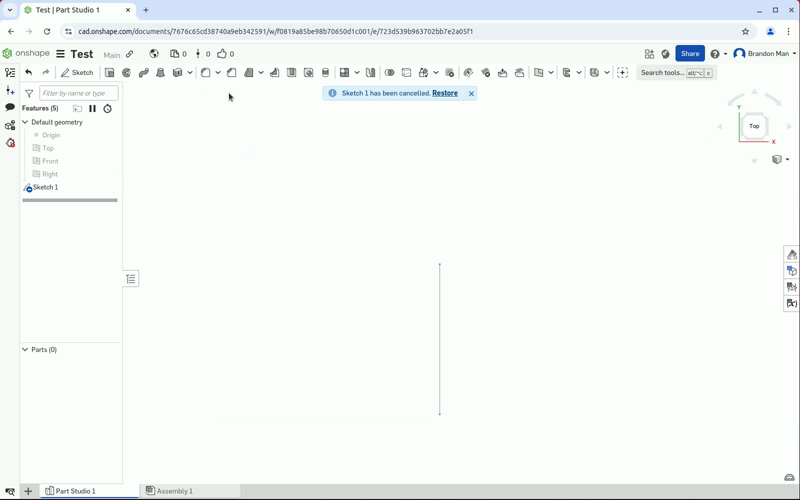
key(shift+s)
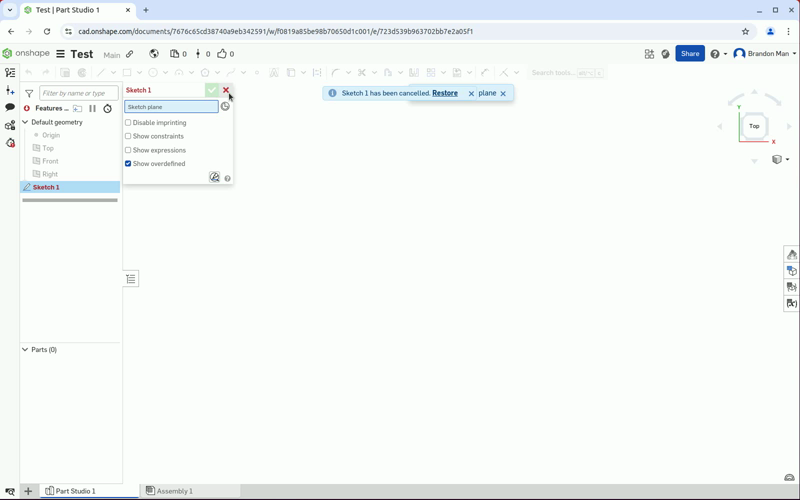
mouse_move(73, 150)
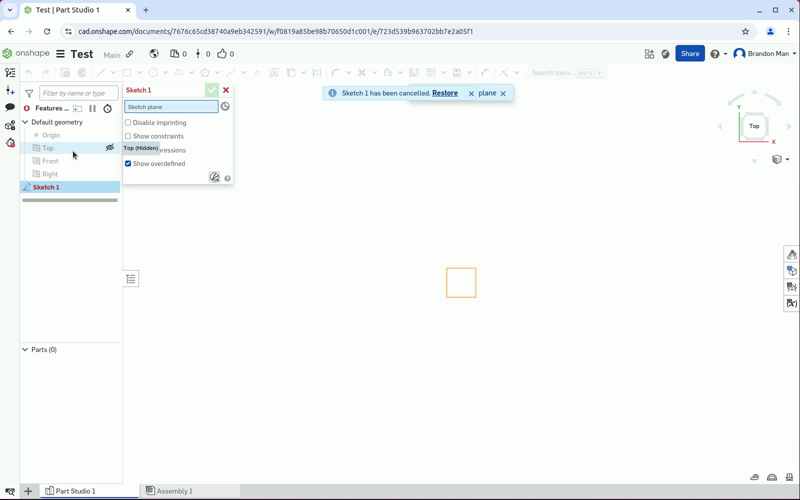
click(73, 150)
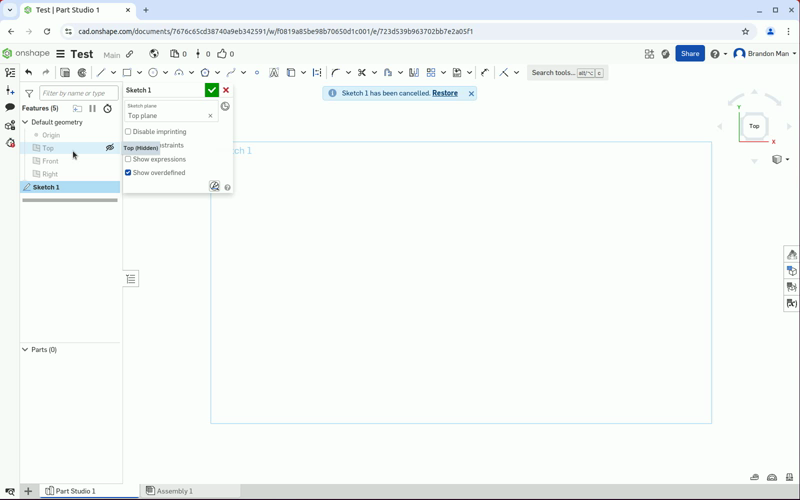
mouse_move(73, 352)
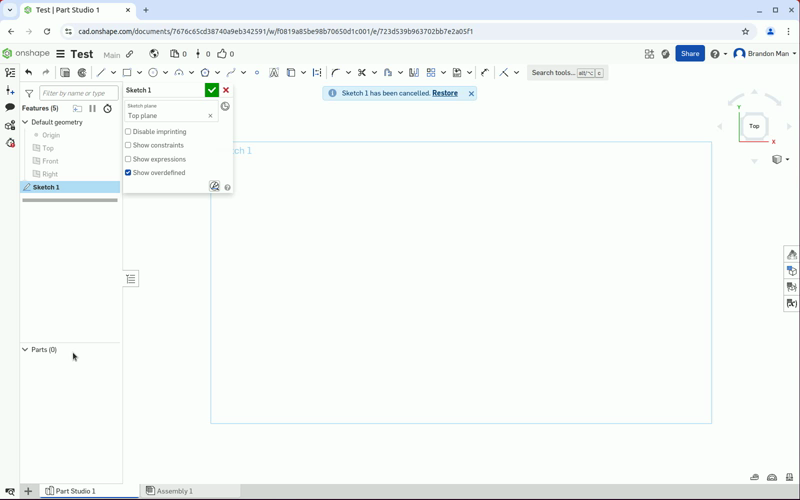
key(y)
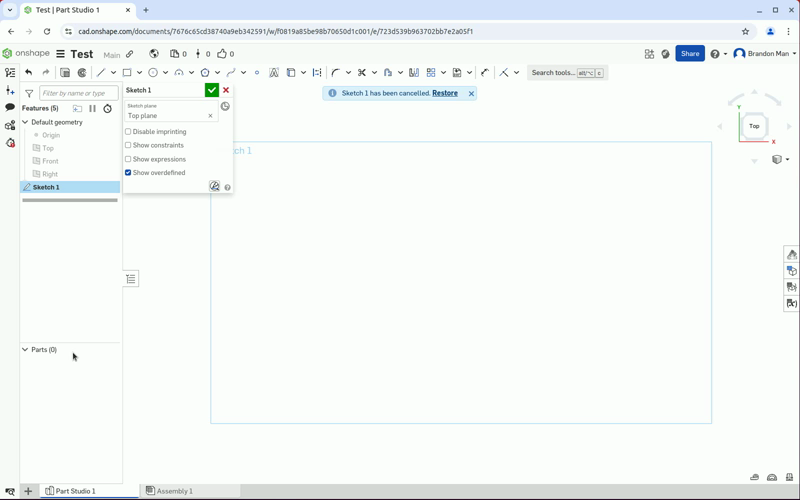
key(l)
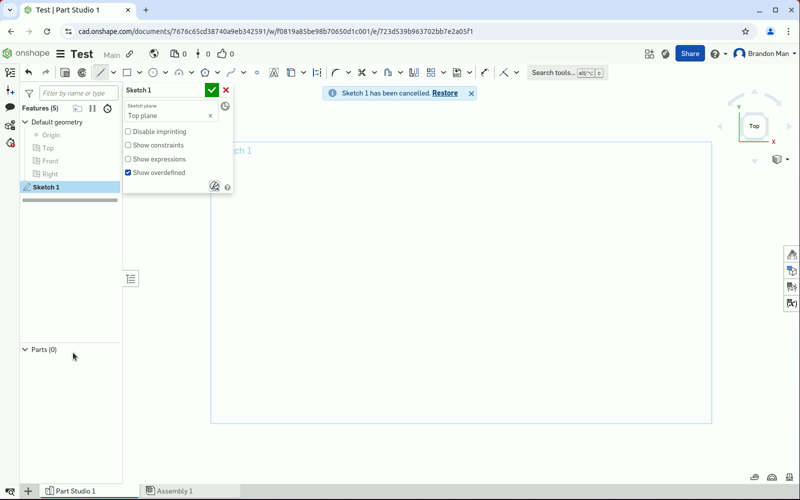
key_down(shift)
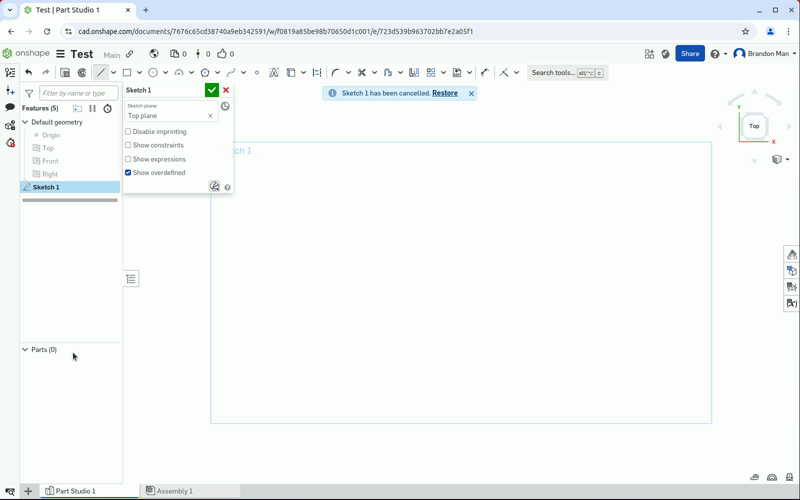
mouse_move(348, 339)
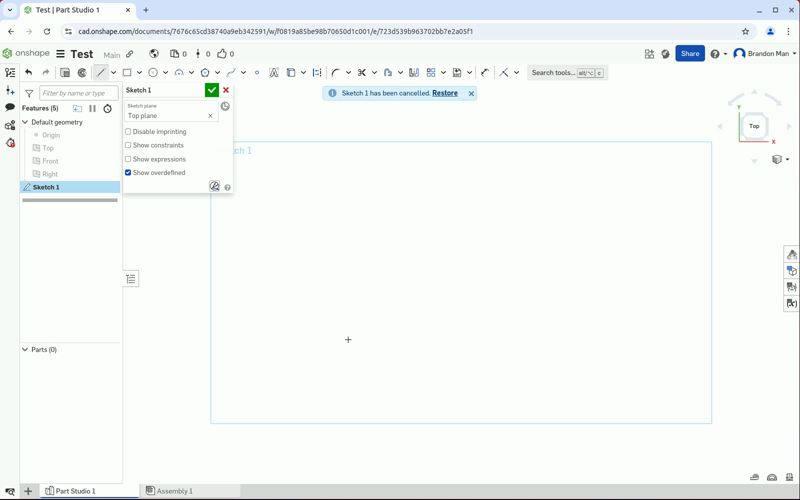
click(348, 339)
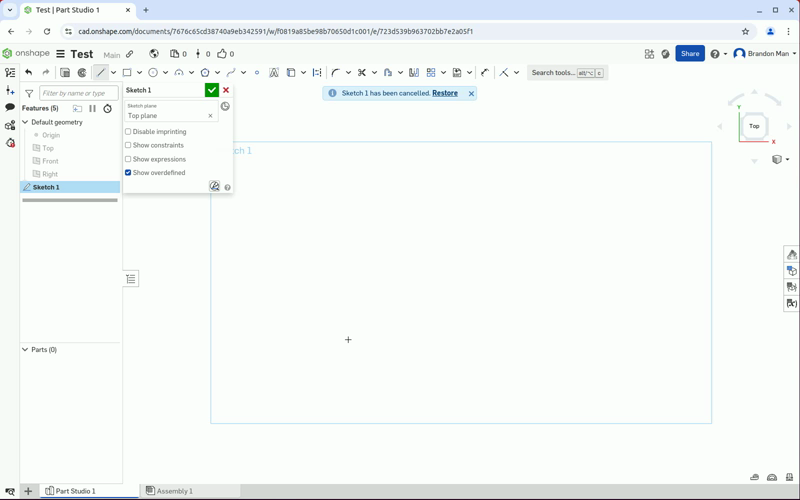
key_up(shift)
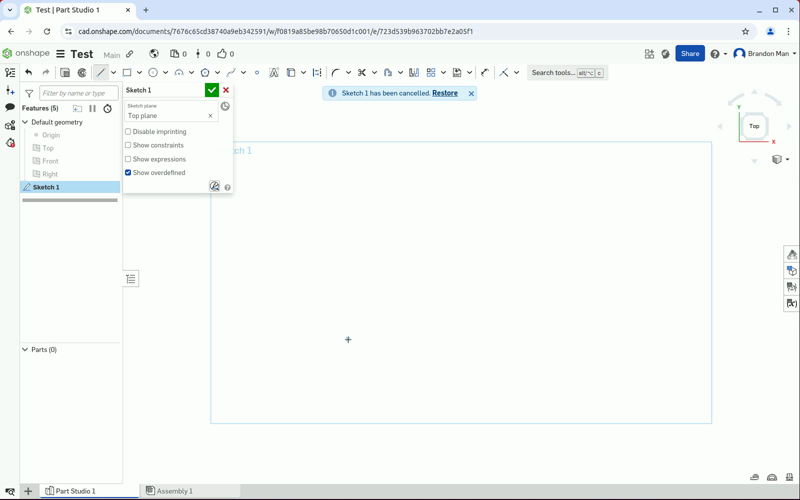
key_down(shift)
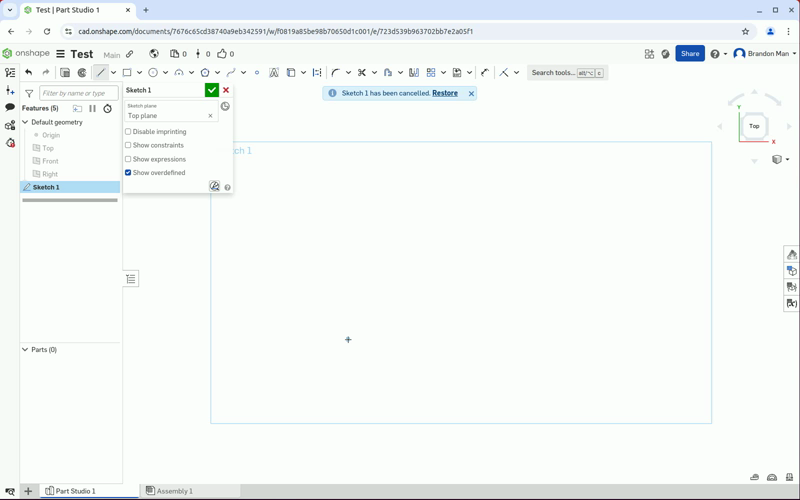
mouse_move(378, 339)
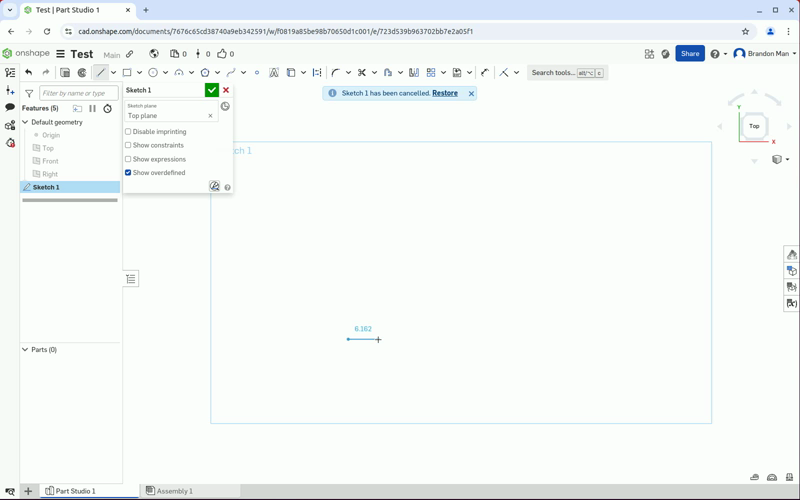
mouse_move(354, 339)
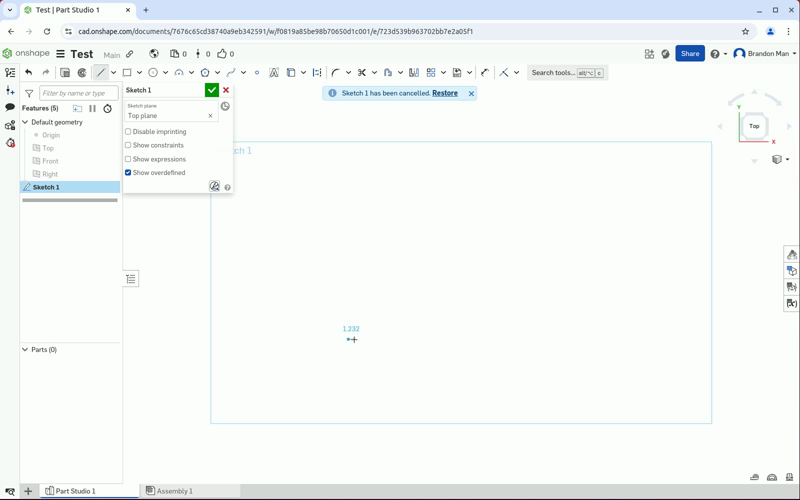
scroll(6)
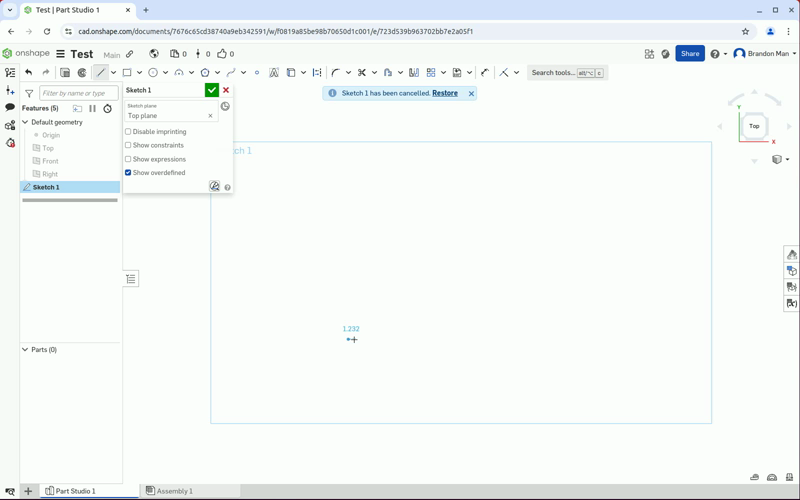
scroll(6)
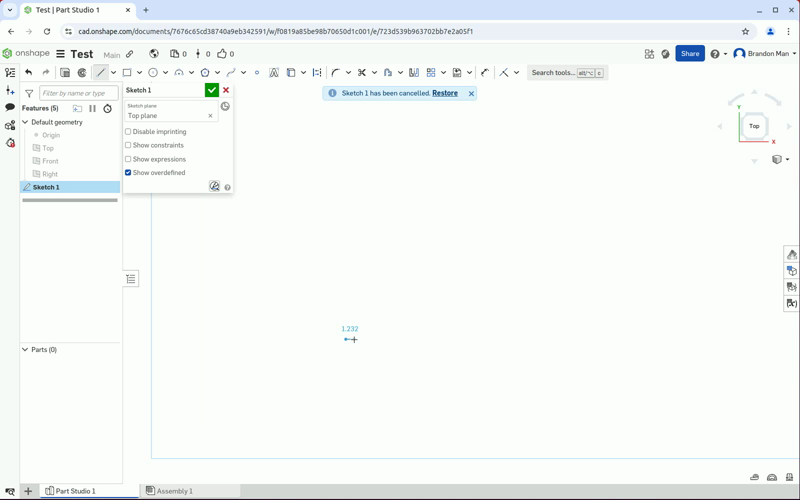
scroll(6)
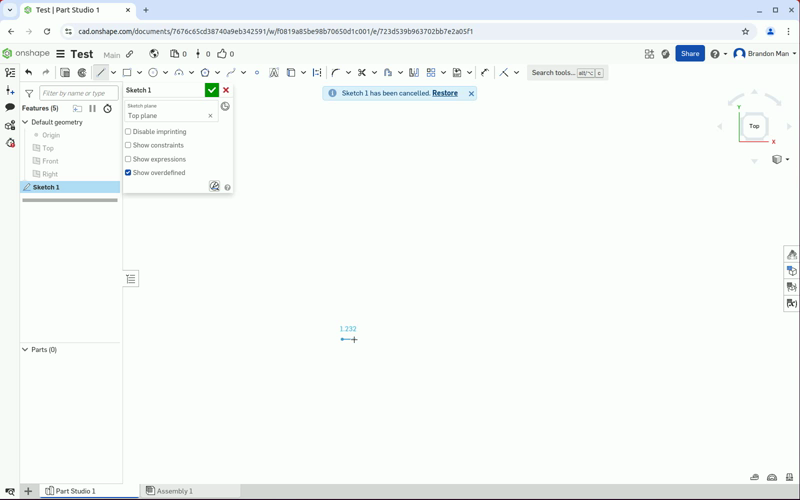
scroll(6)
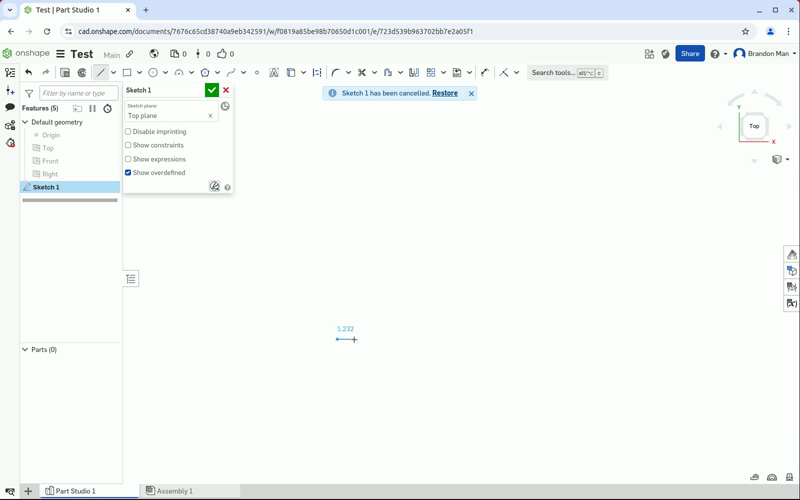
scroll(6)
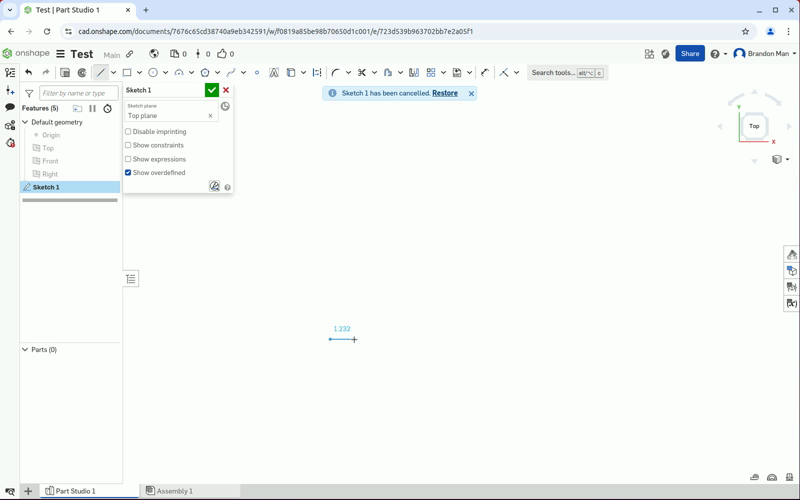
scroll(6)
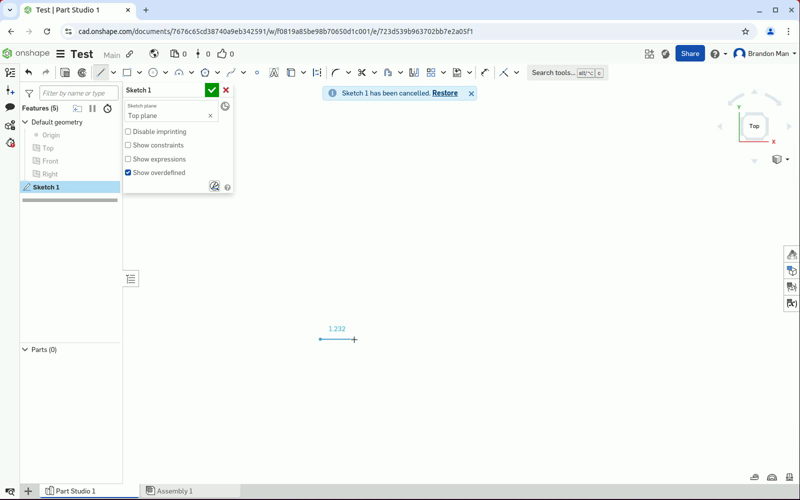
scroll(6)
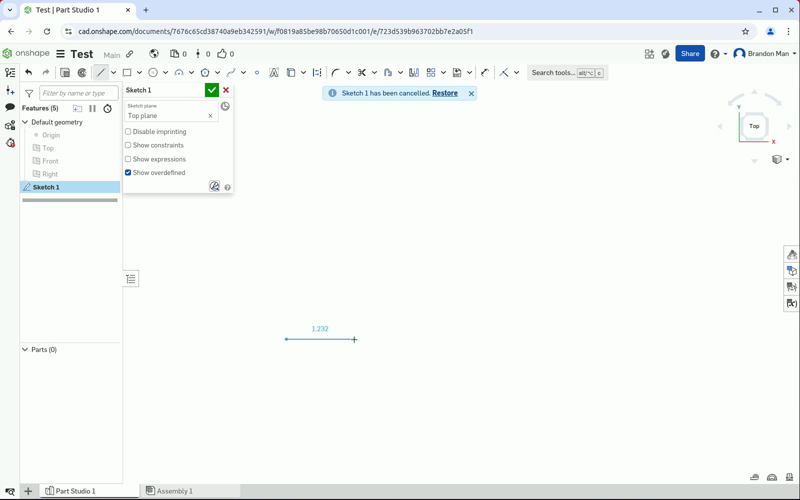
click(354, 339)
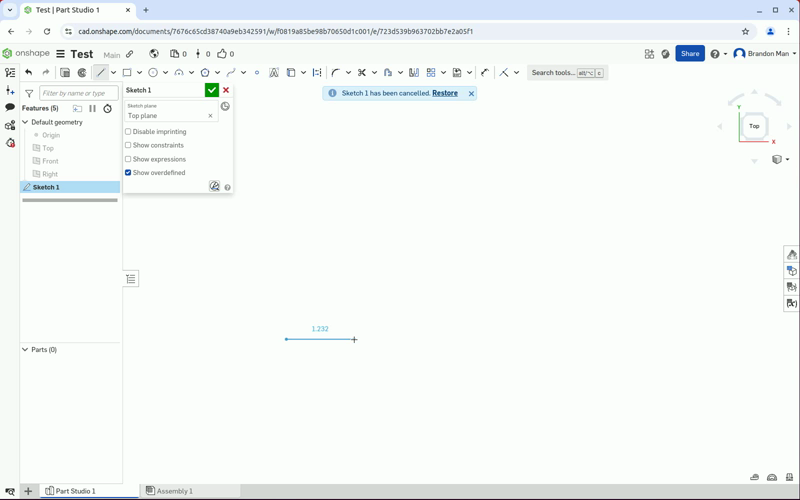
scroll(-6)
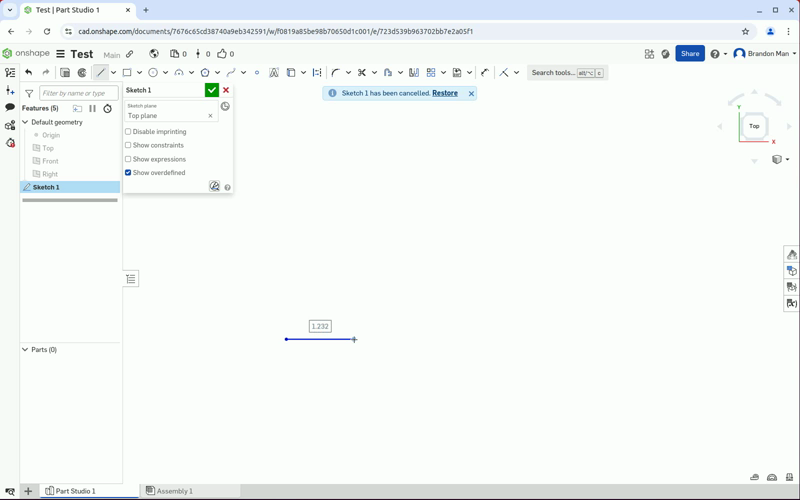
scroll(-6)
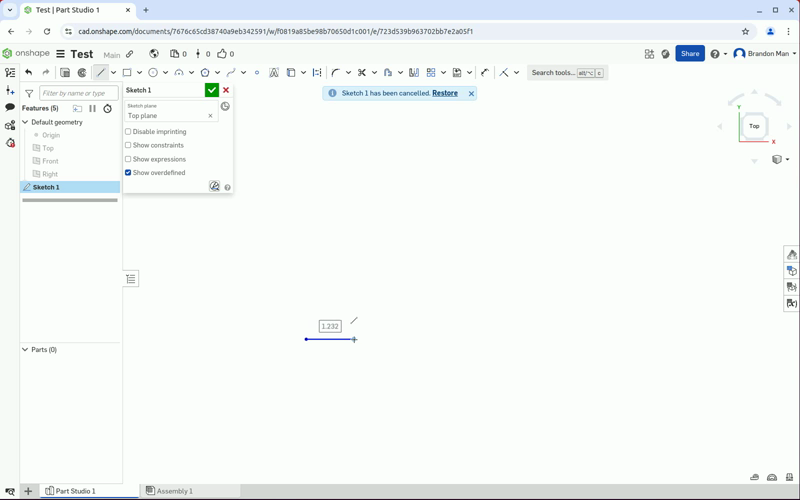
scroll(-6)
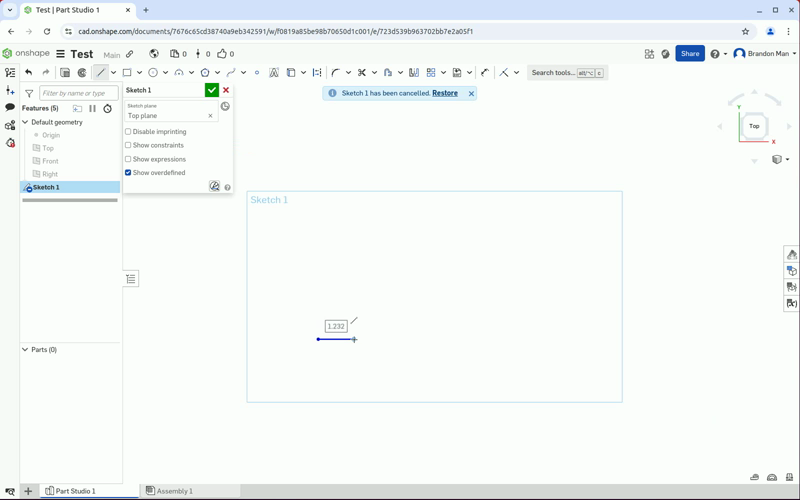
scroll(-6)
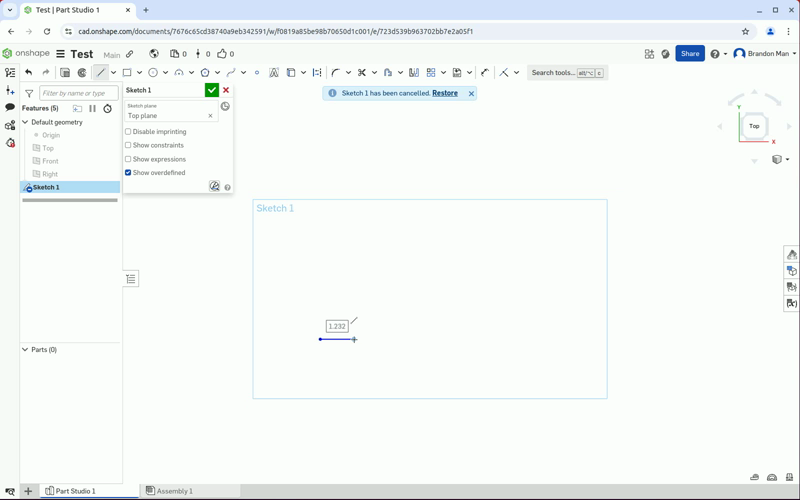
scroll(-6)
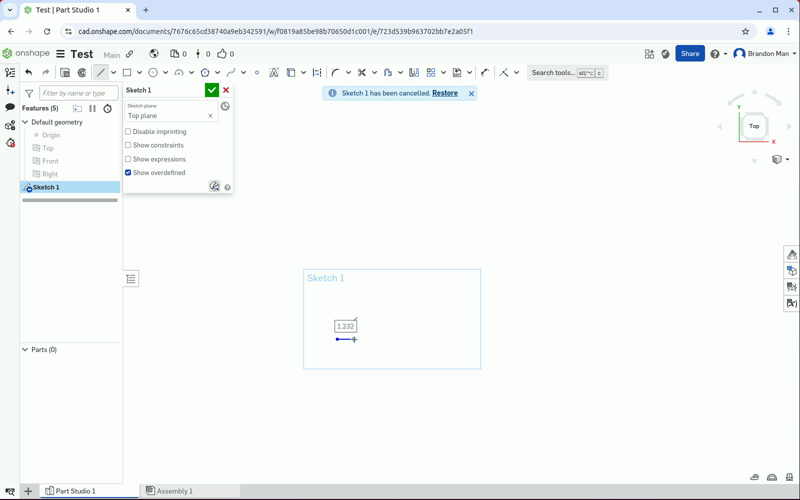
scroll(-6)
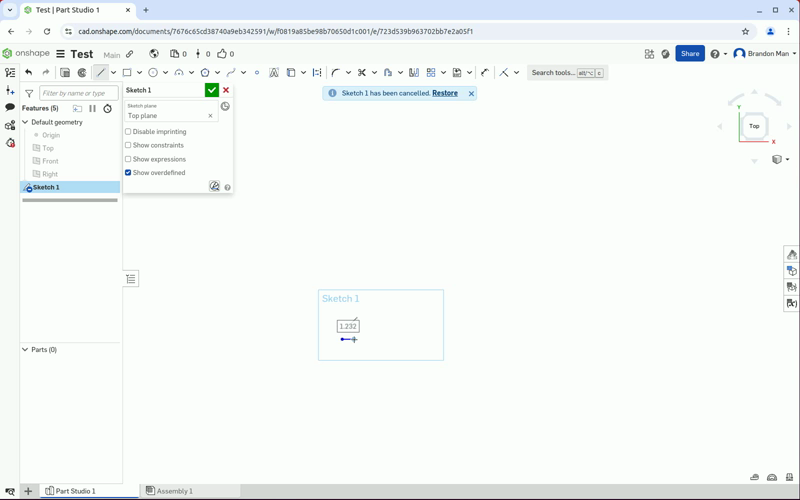
scroll(-6)
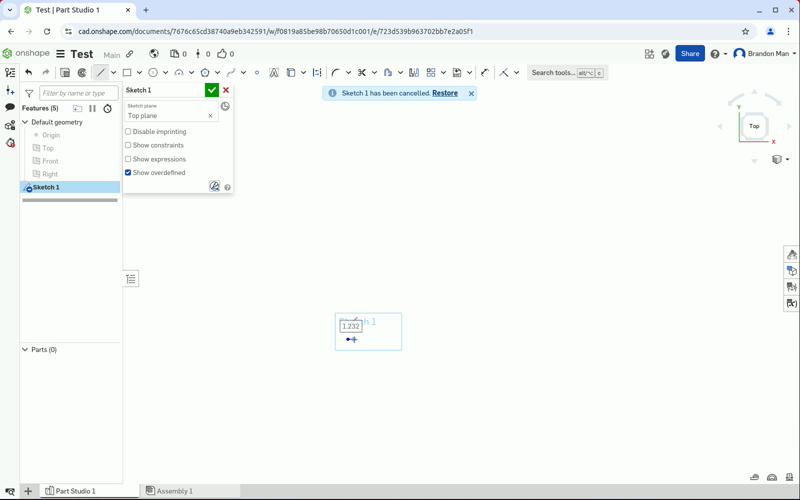
key_up(shift)
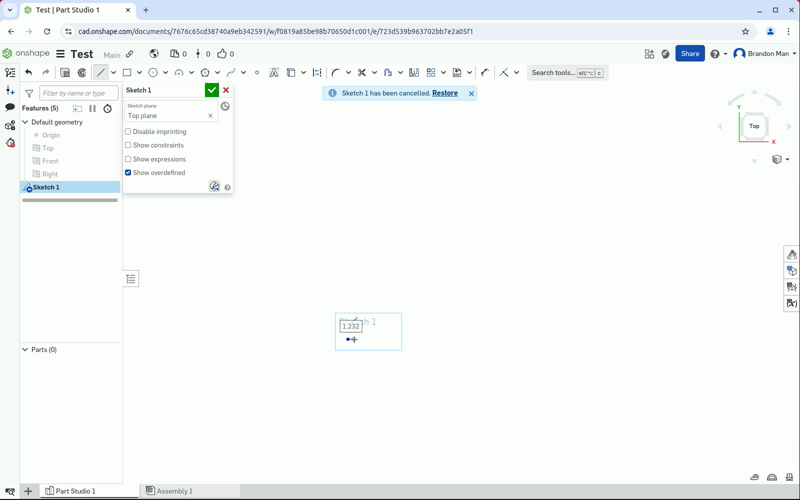
key_down(shift)
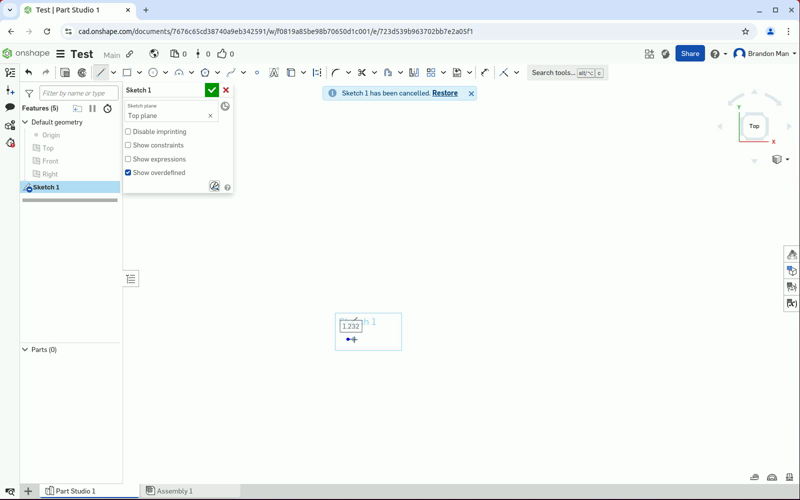
mouse_move(354, 226)
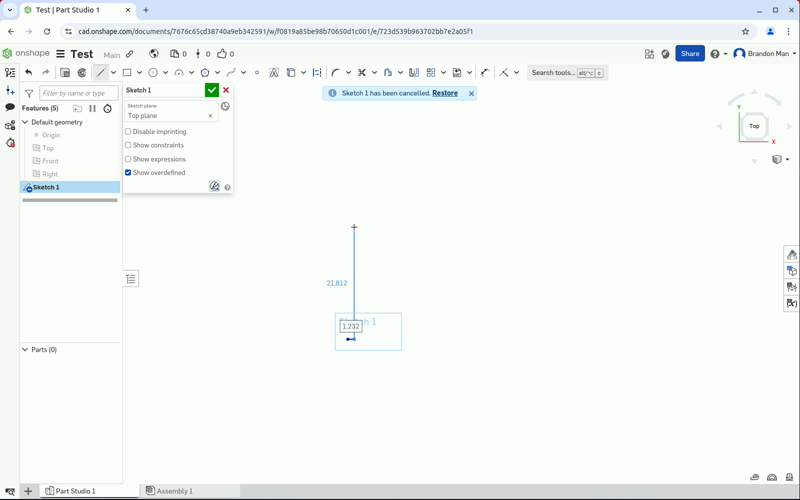
click(354, 226)
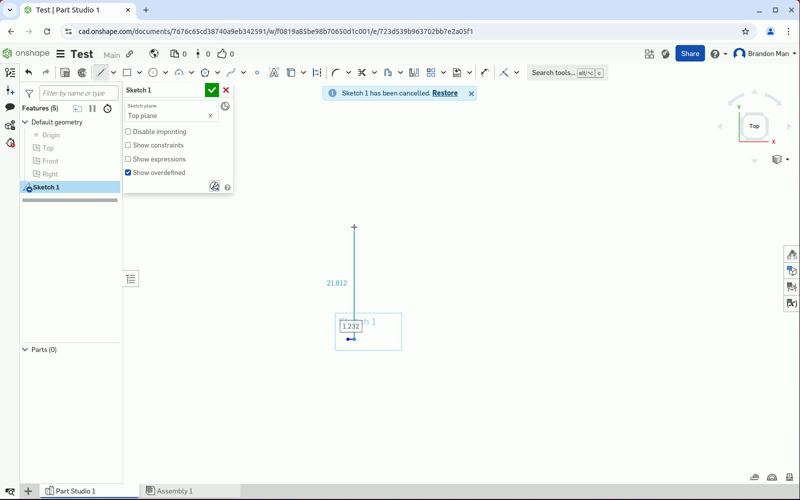
key_up(shift)
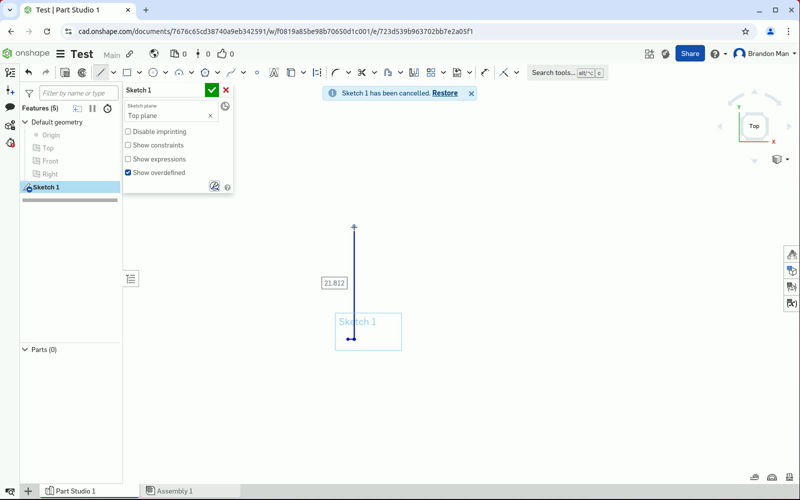
key_down(shift)
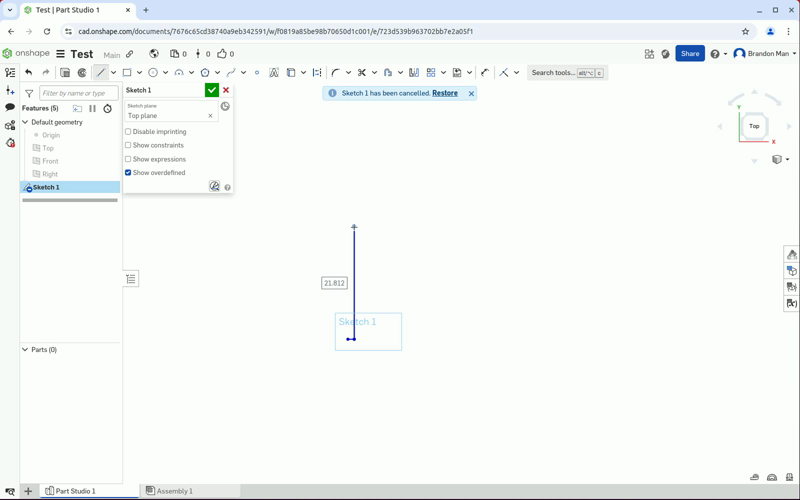
mouse_move(384, 226)
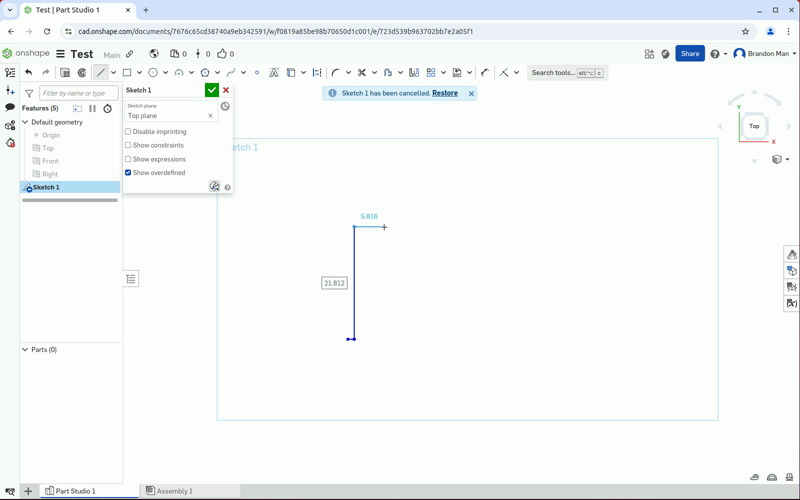
mouse_move(348, 226)
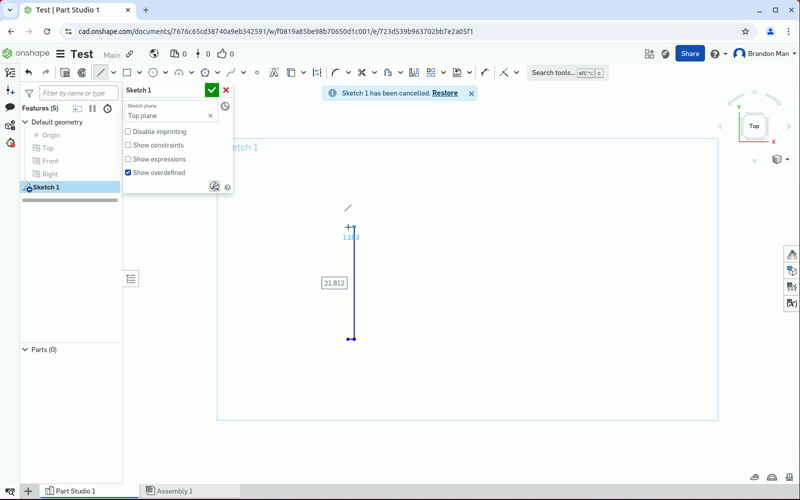
scroll(6)
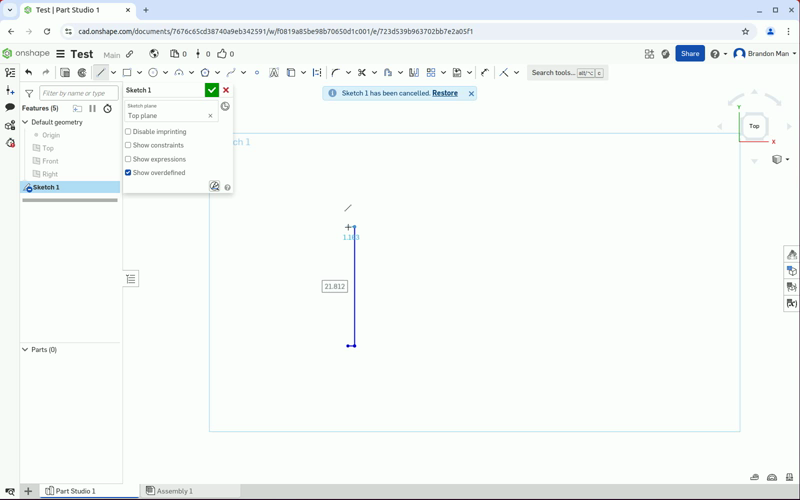
scroll(6)
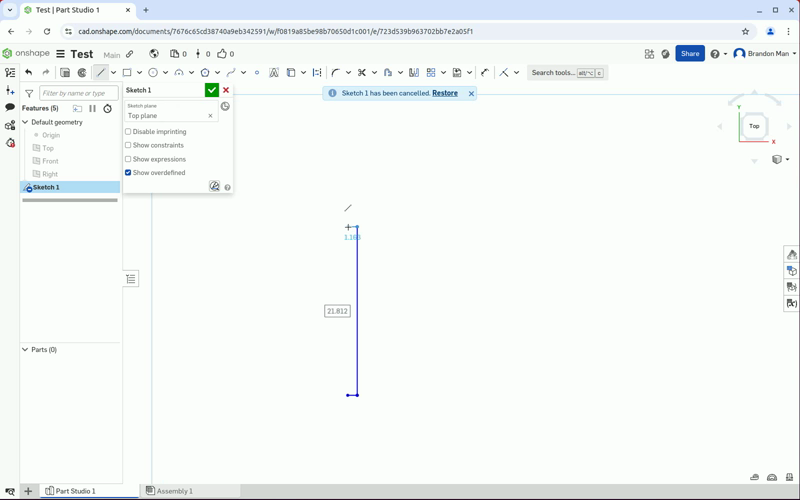
scroll(6)
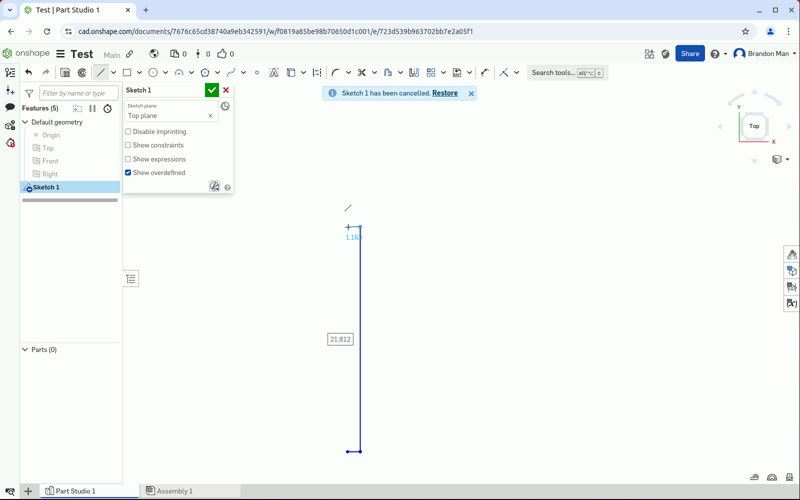
scroll(6)
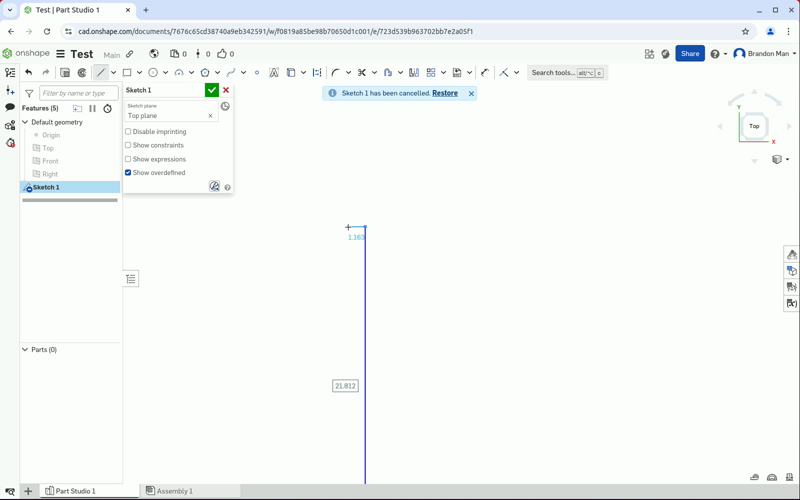
scroll(6)
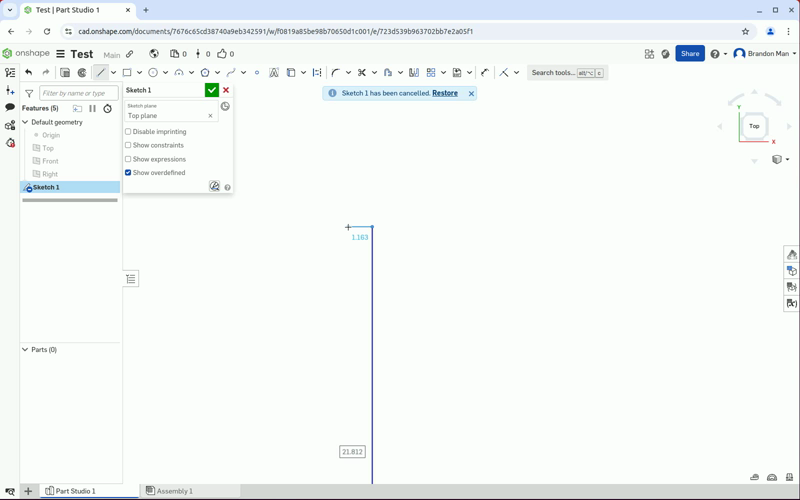
scroll(6)
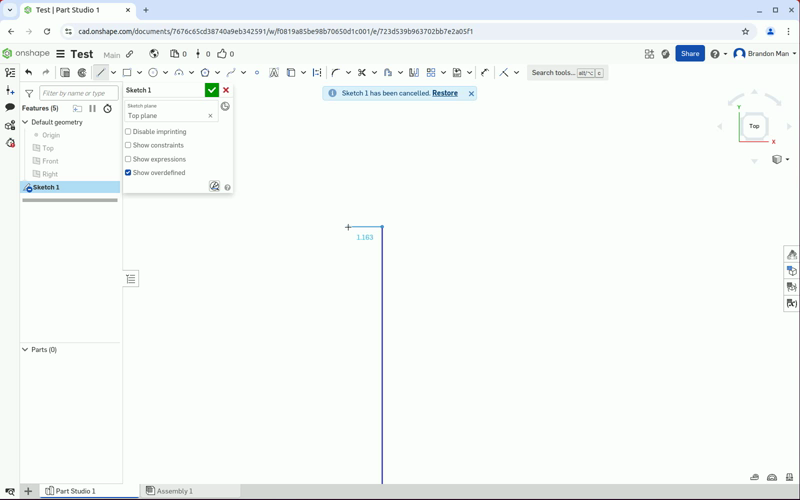
scroll(6)
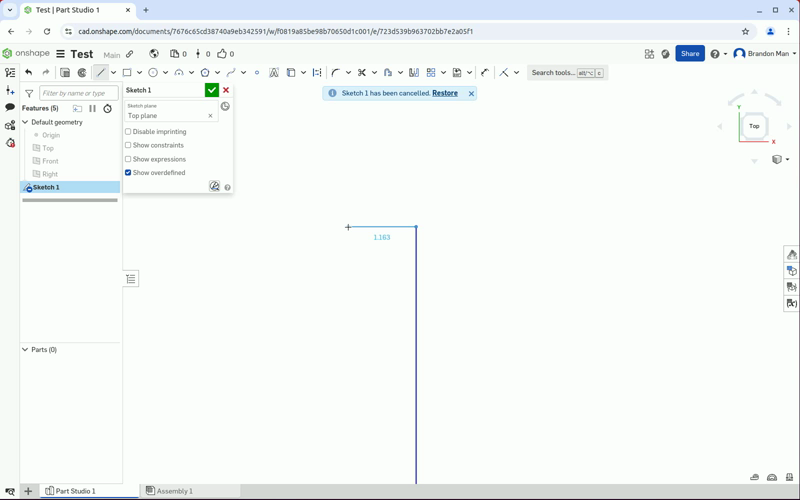
click(348, 226)
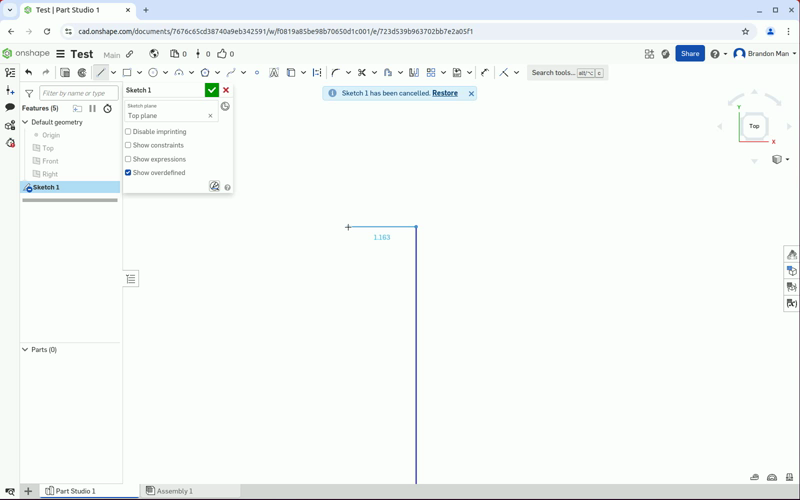
scroll(-6)
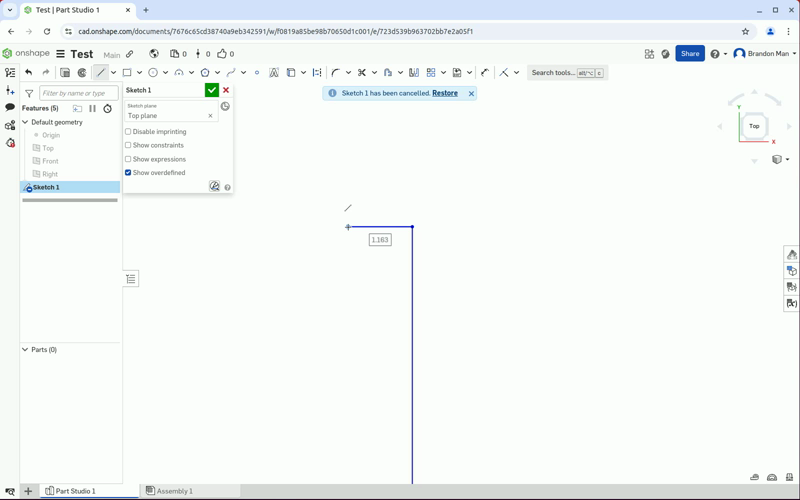
scroll(-6)
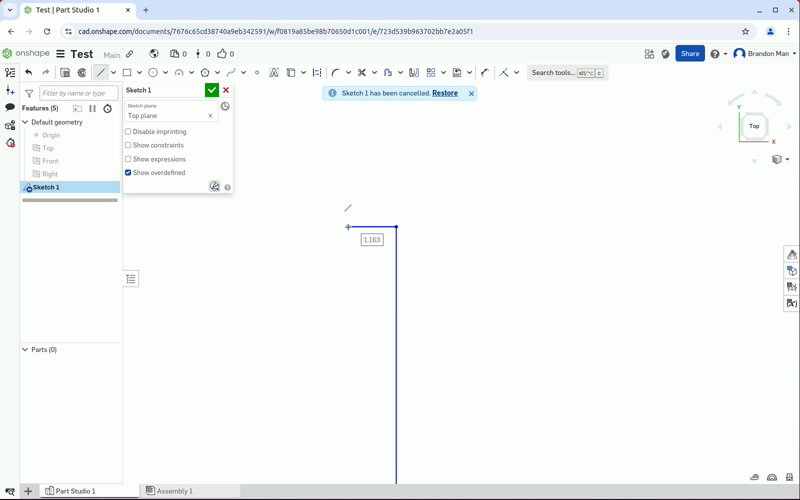
scroll(-6)
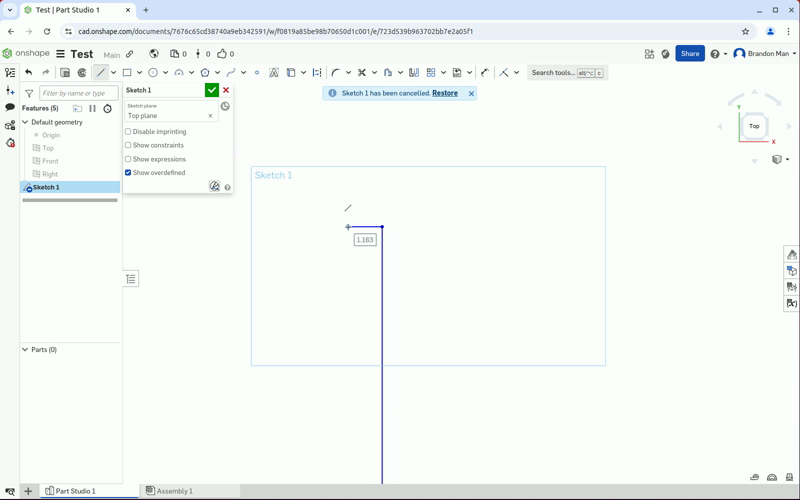
scroll(-6)
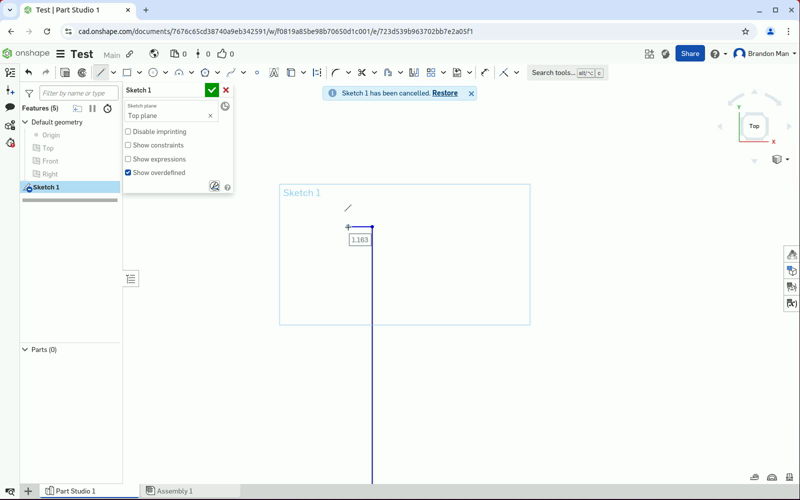
scroll(-6)
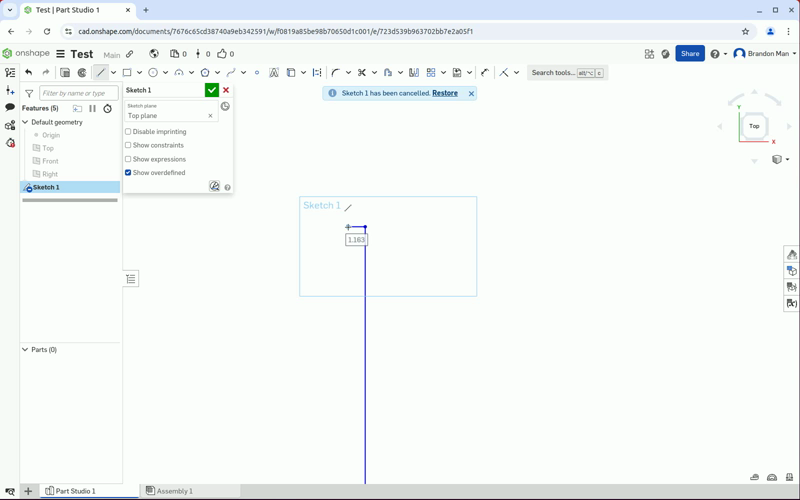
scroll(-6)
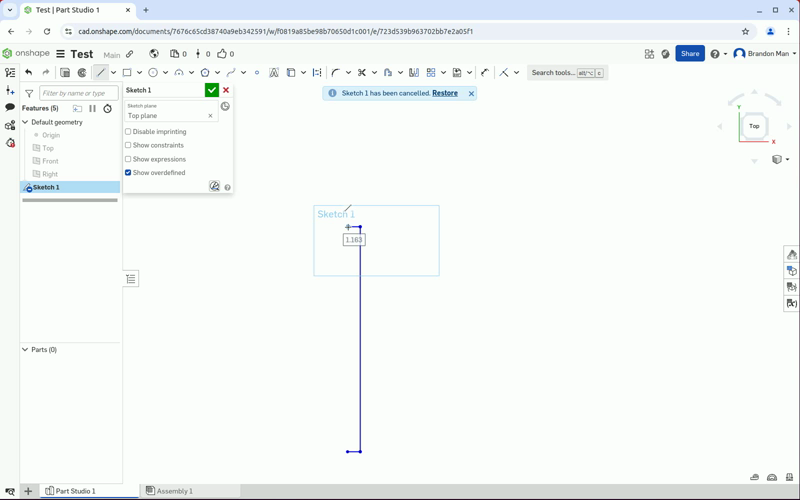
scroll(-6)
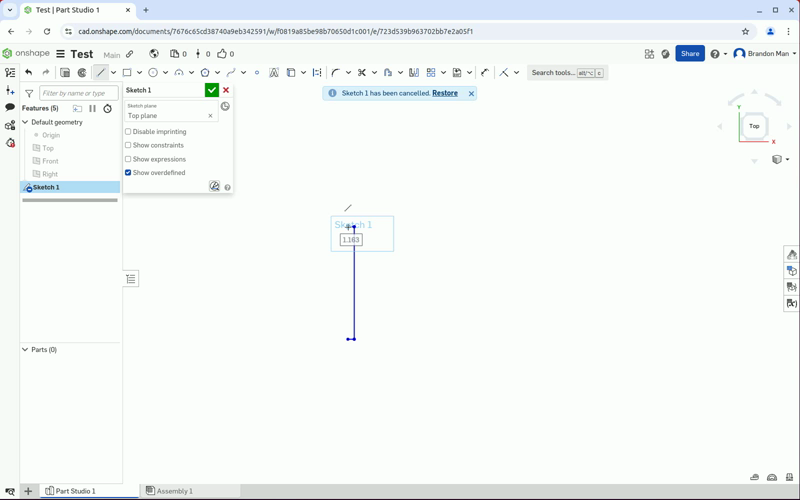
key_up(shift)
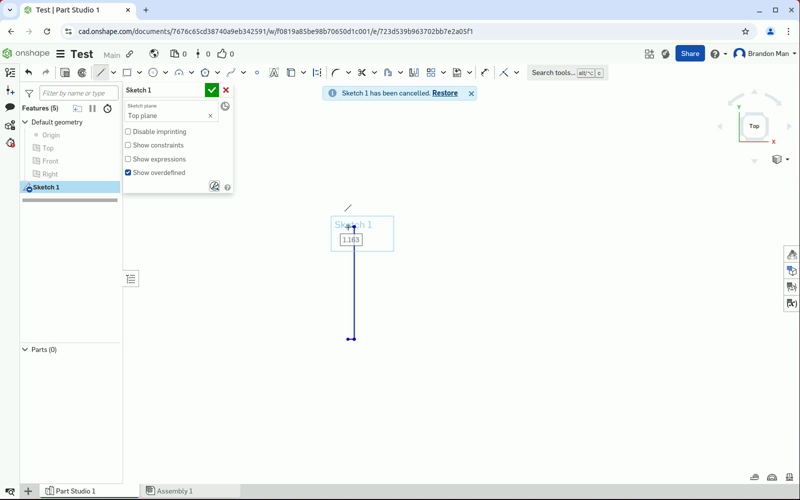
key_down(shift)
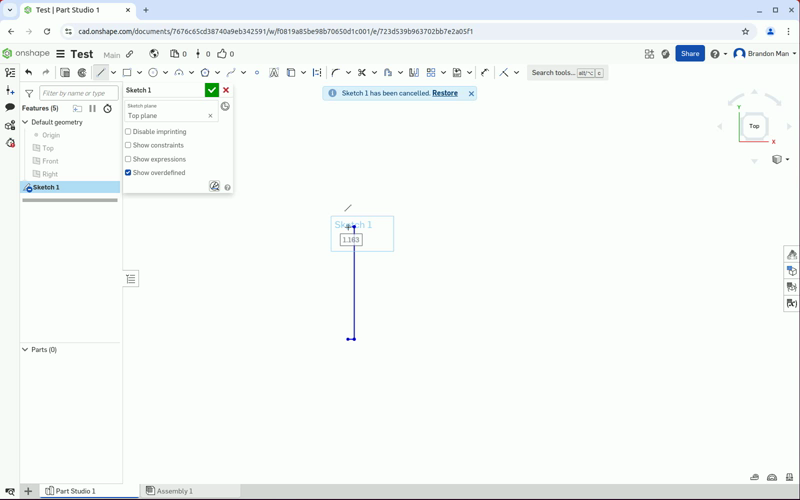
mouse_move(348, 339)
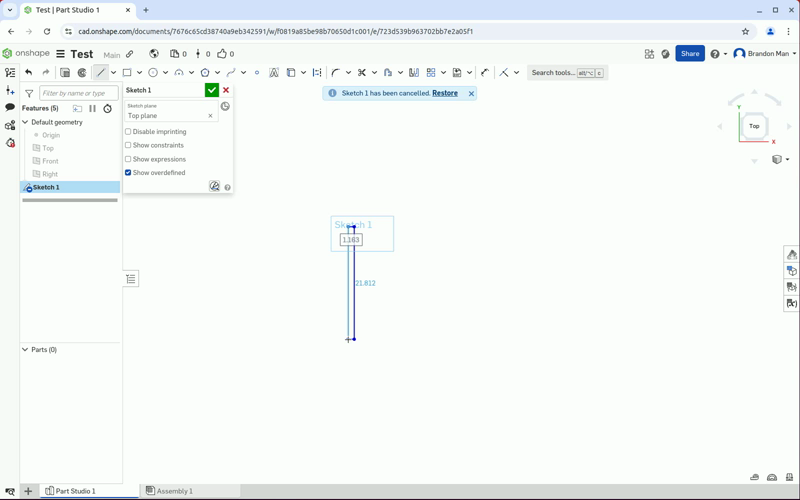
key_up(shift)
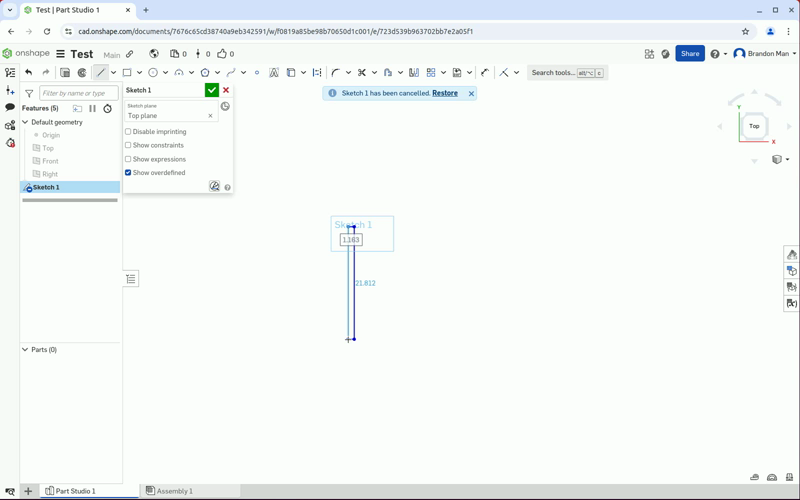
click(348, 339)
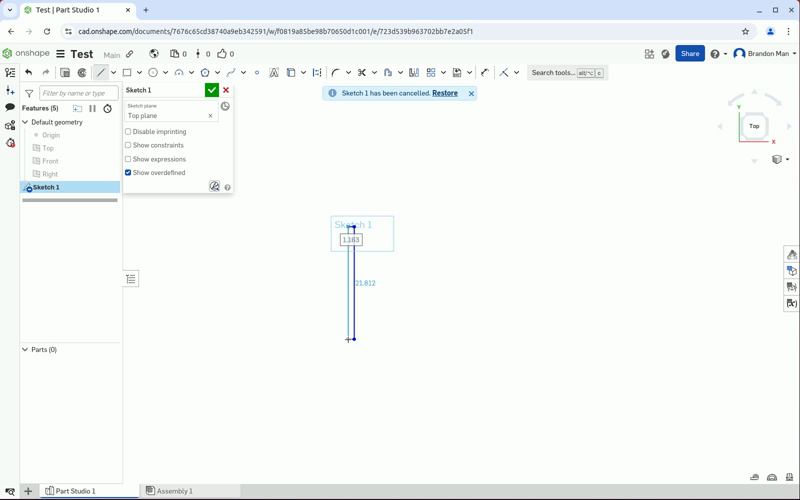
key(esc)
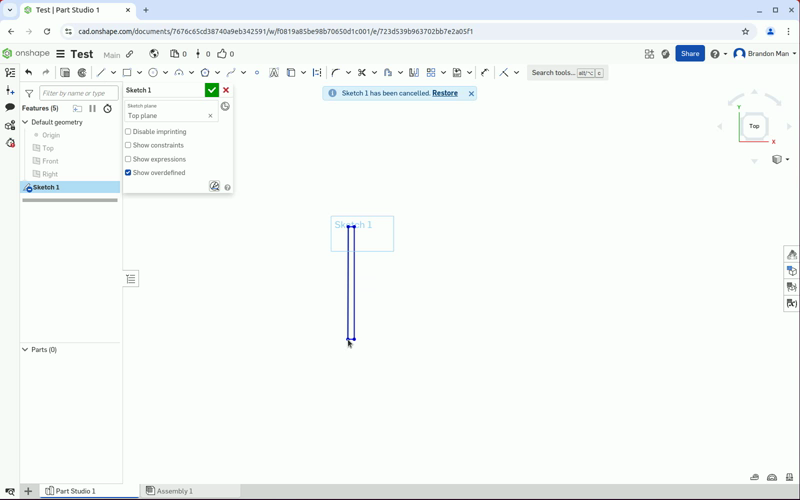
mouse_move(350, 289)
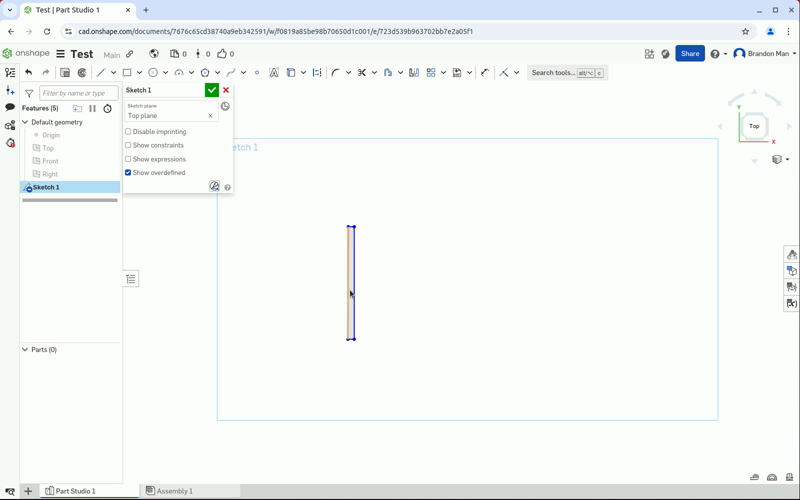
scroll(6)
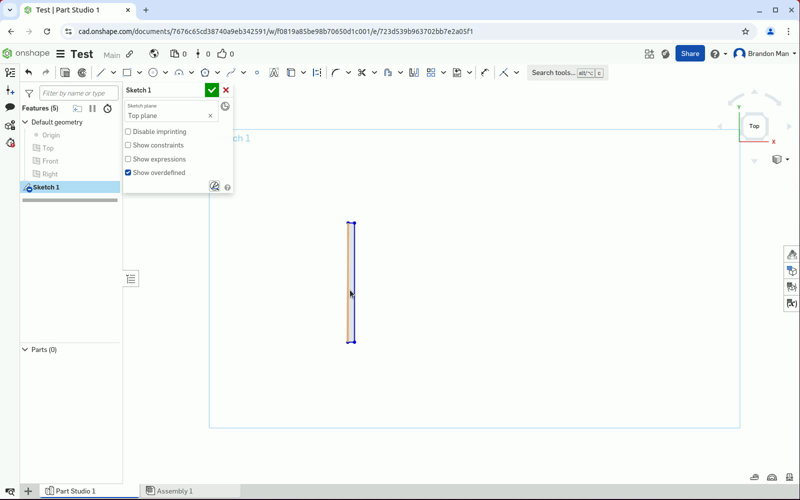
scroll(6)
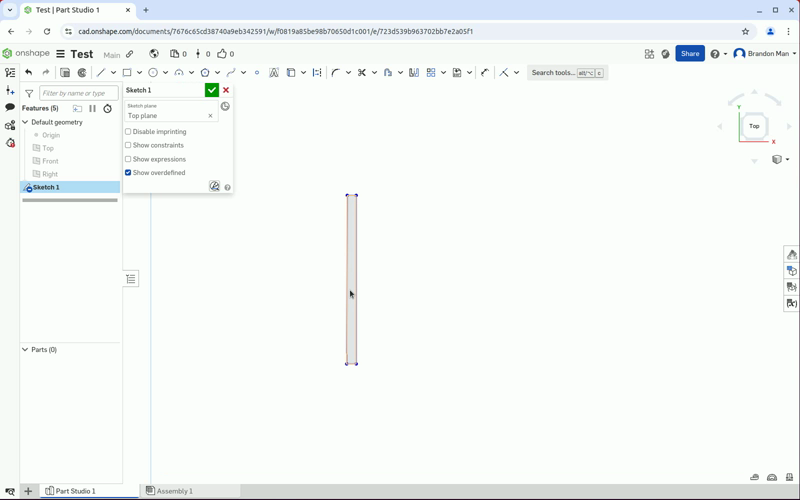
scroll(6)
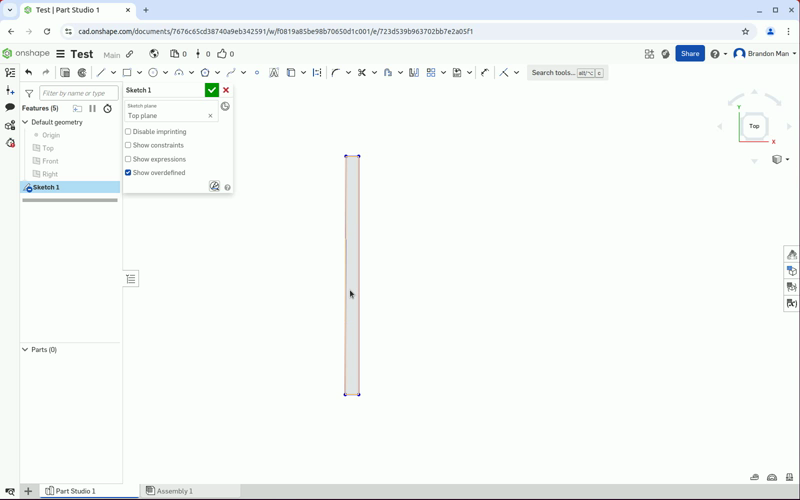
scroll(6)
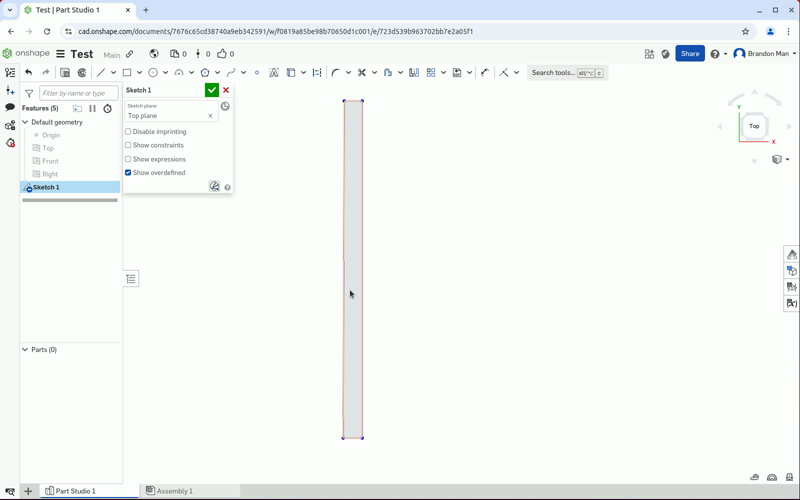
scroll(6)
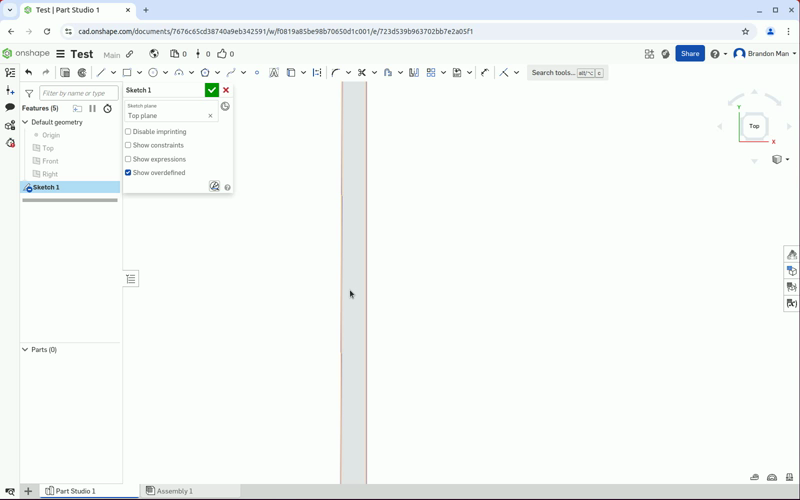
scroll(6)
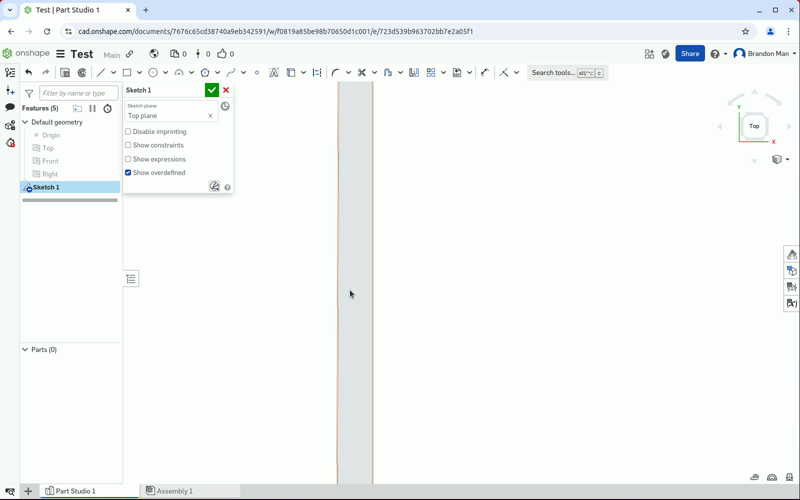
scroll(6)
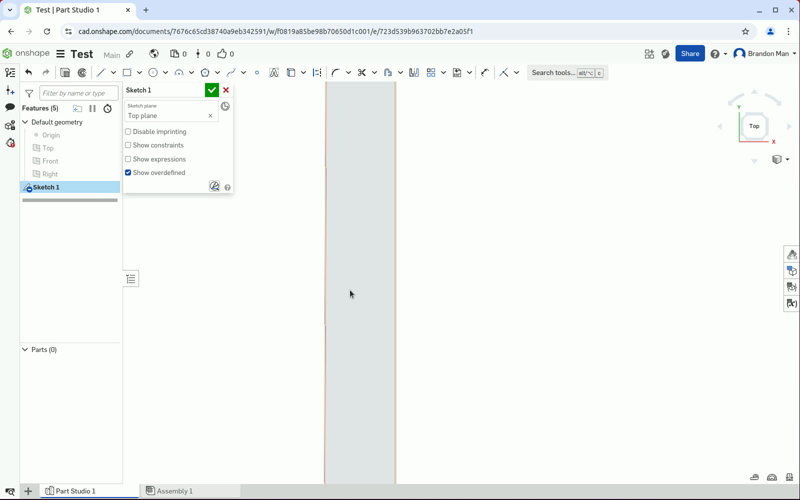
click(350, 289)
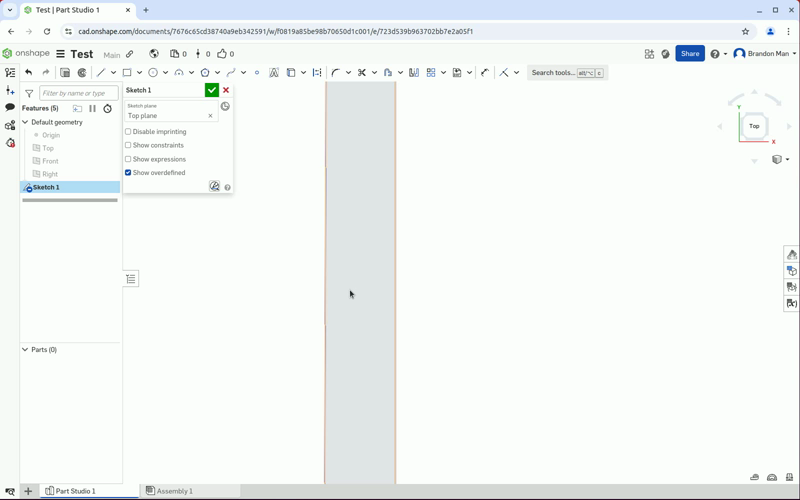
scroll(-6)
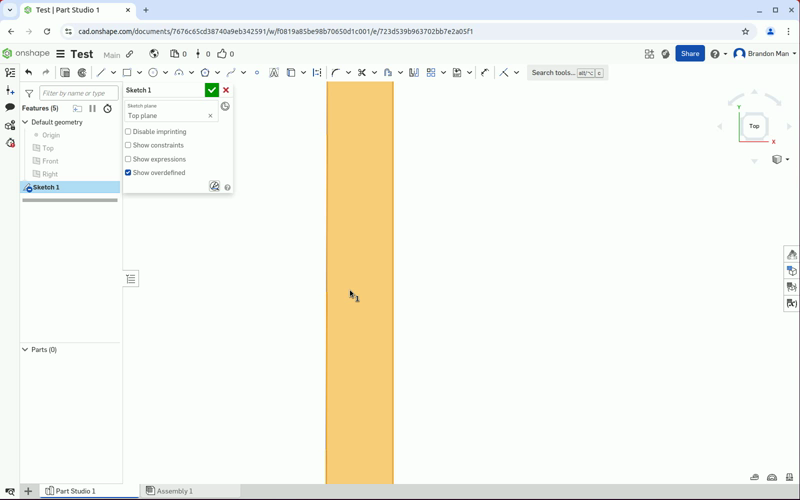
scroll(-6)
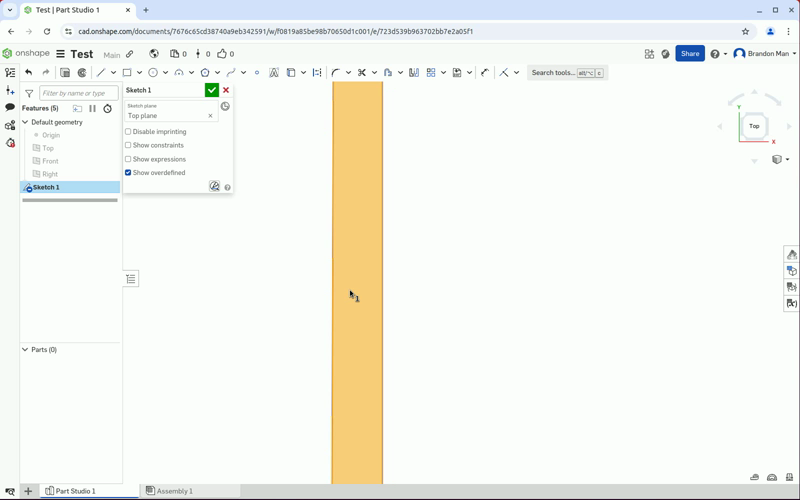
scroll(-6)
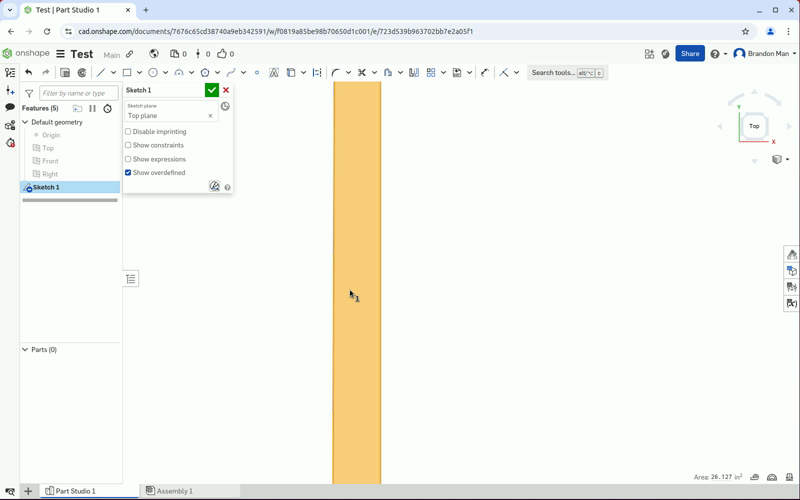
scroll(-6)
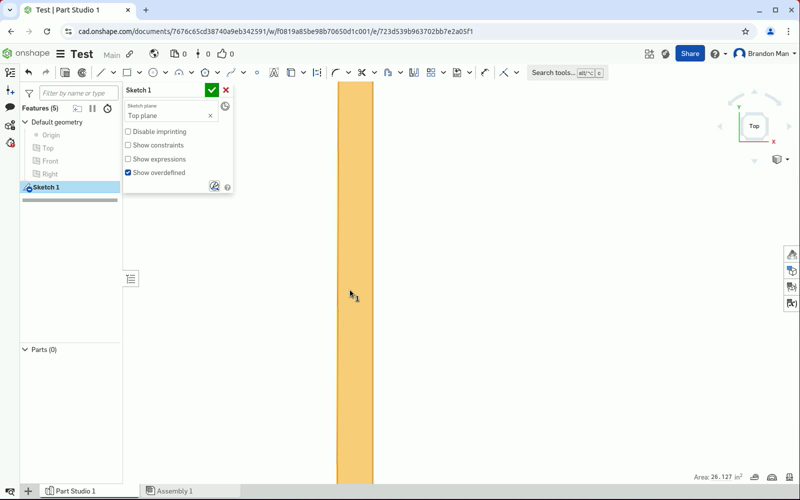
scroll(-6)
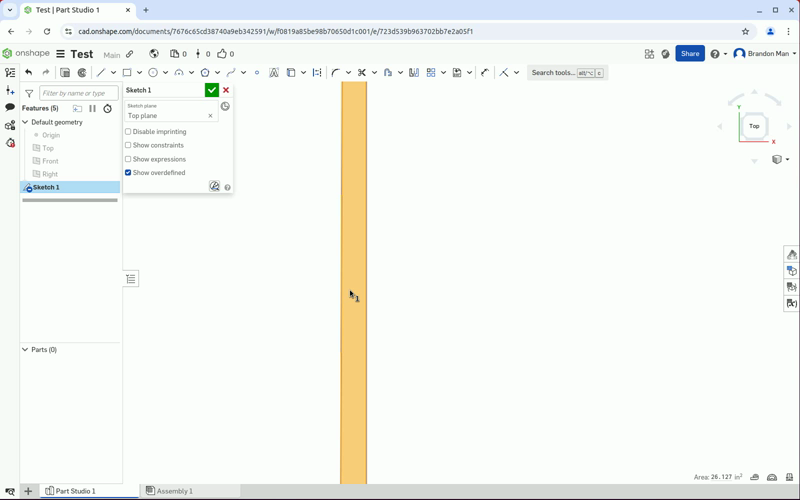
scroll(-6)
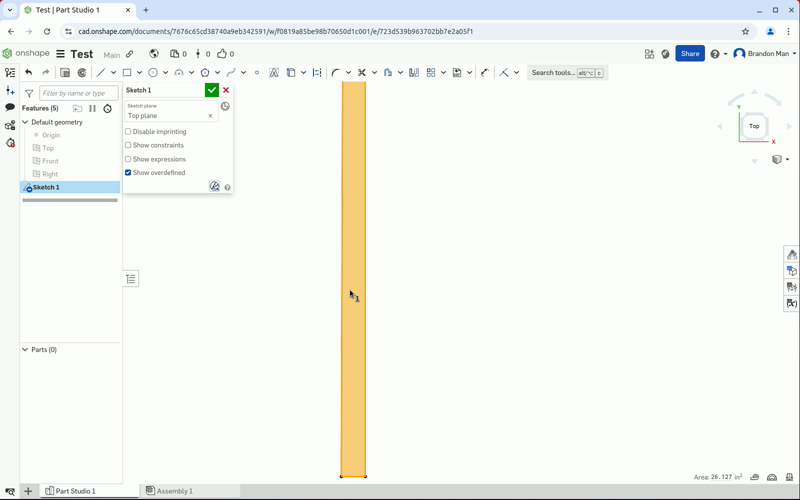
scroll(-6)
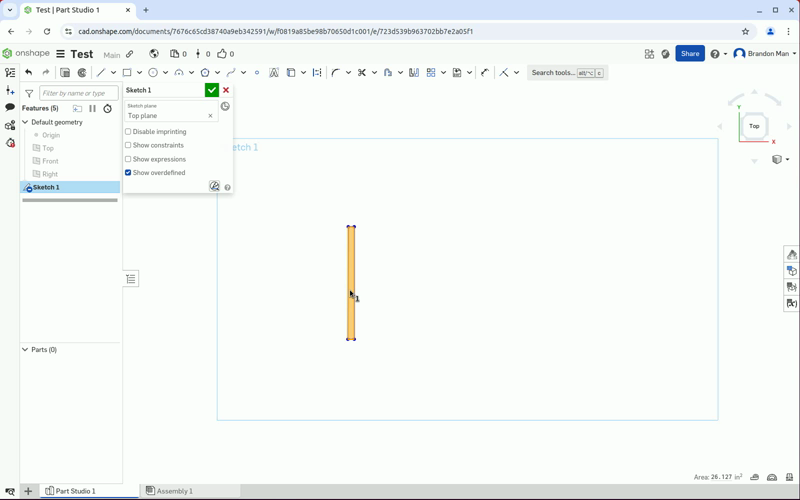
mouse_move(73, 352)
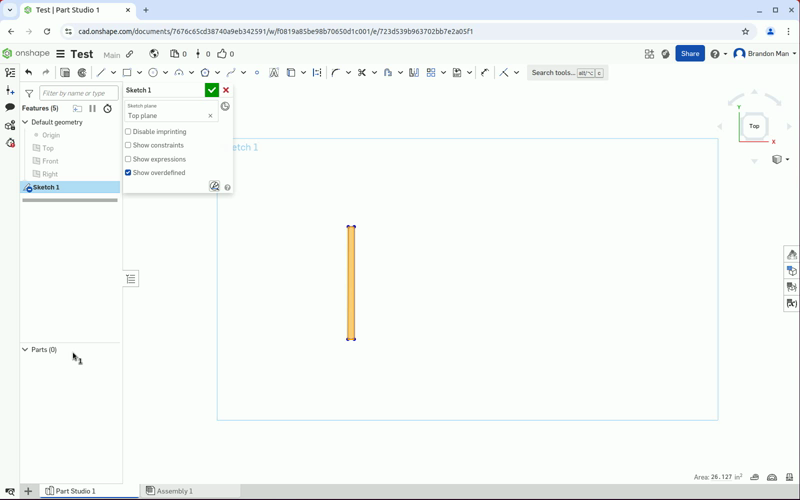
key(shift+y)
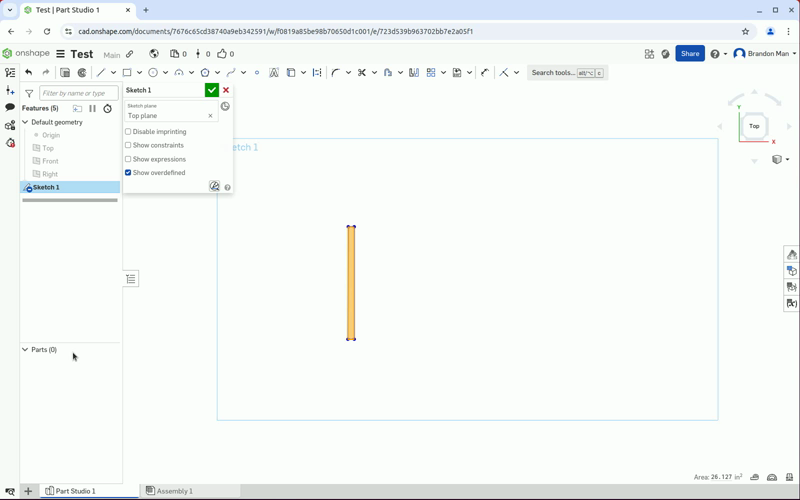
key(shift+e)
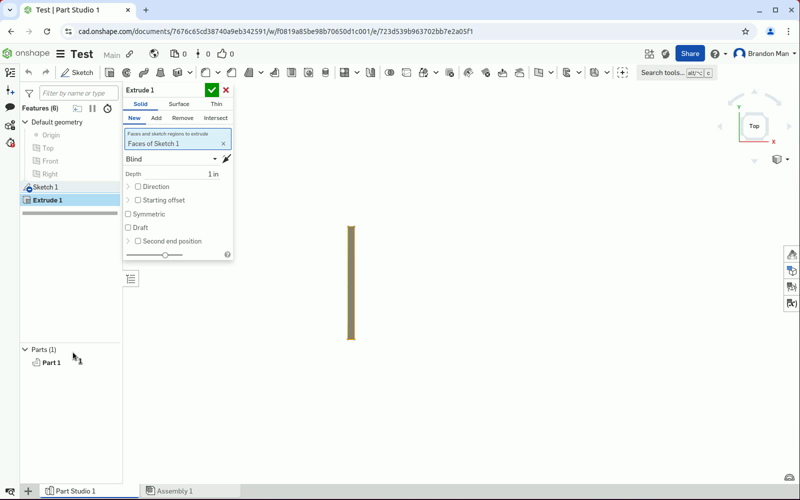
mouse_move(143, 106)
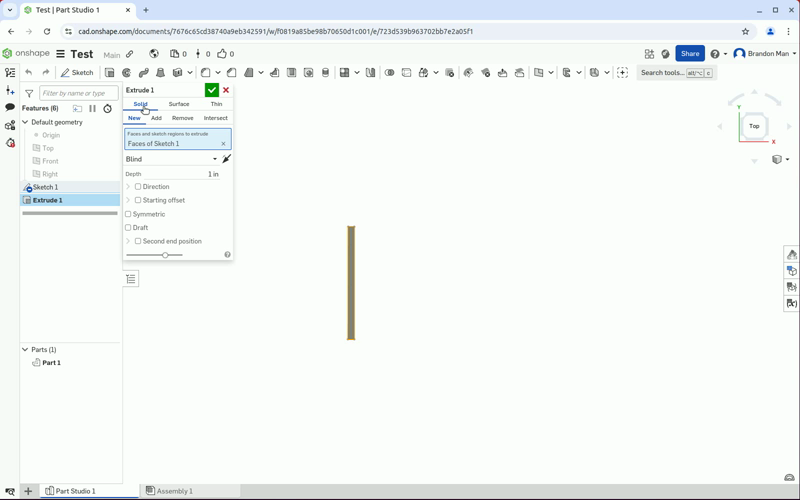
click(143, 106)
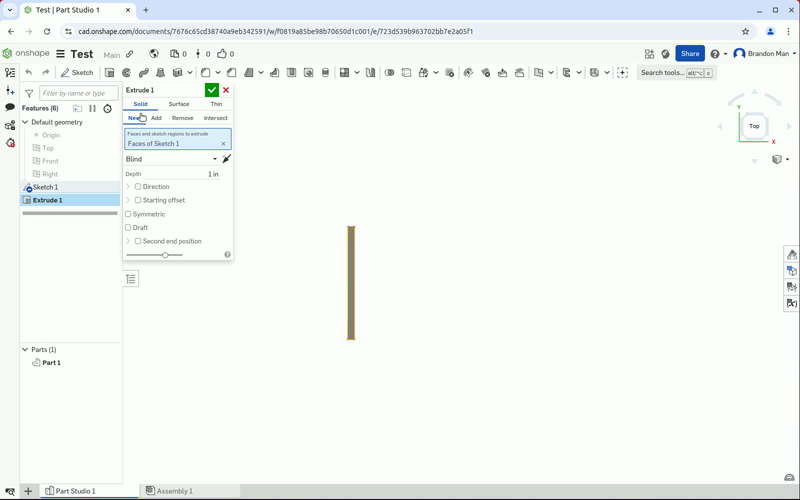
mouse_move(137, 120)
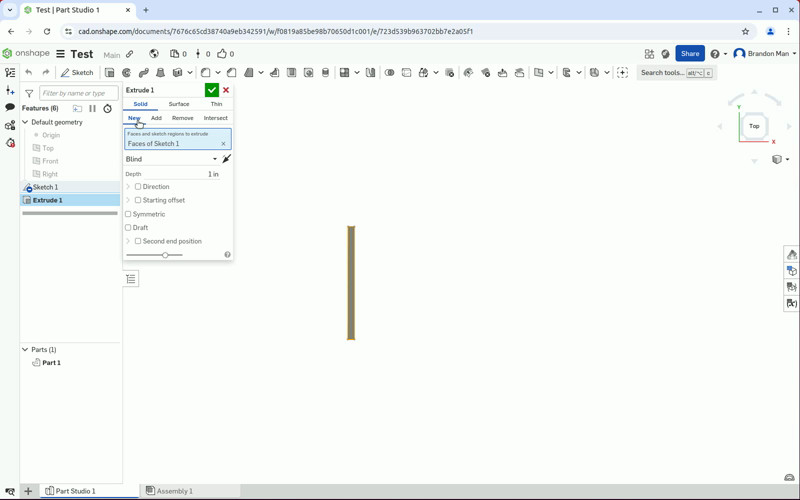
click(137, 120)
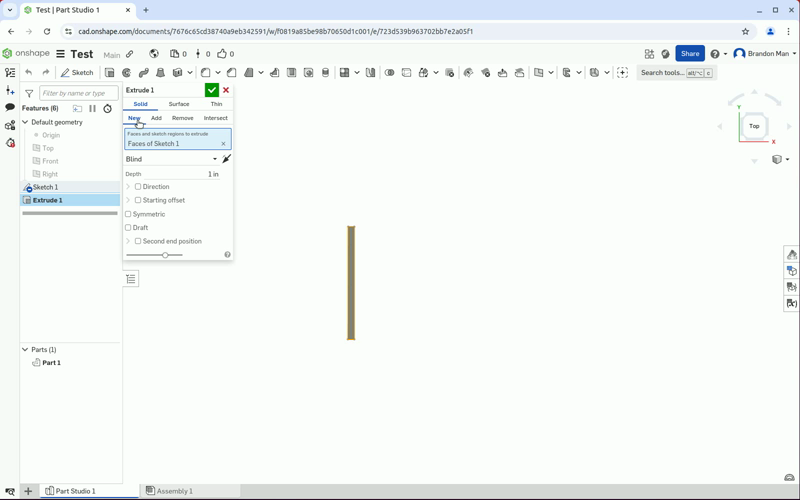
key(tab, 4)
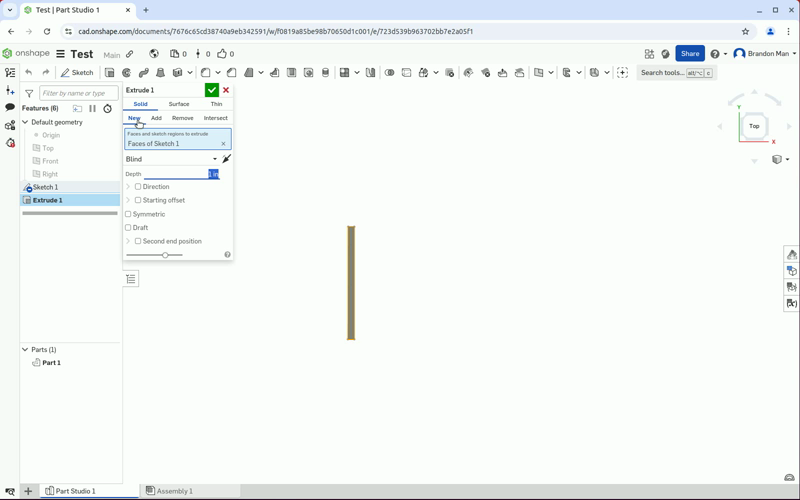
text(2.648)
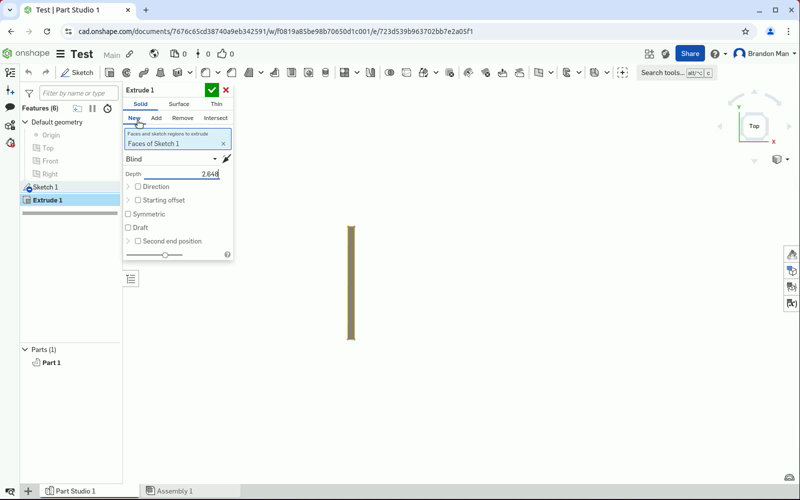
key(enter)
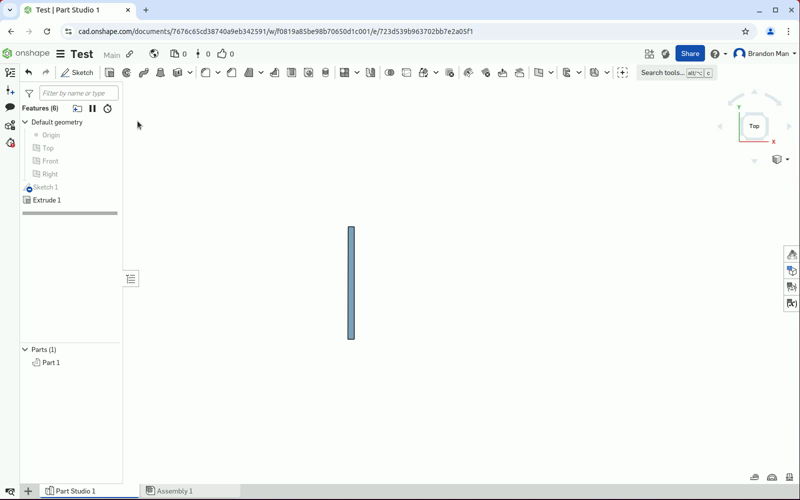
key(shift+h)
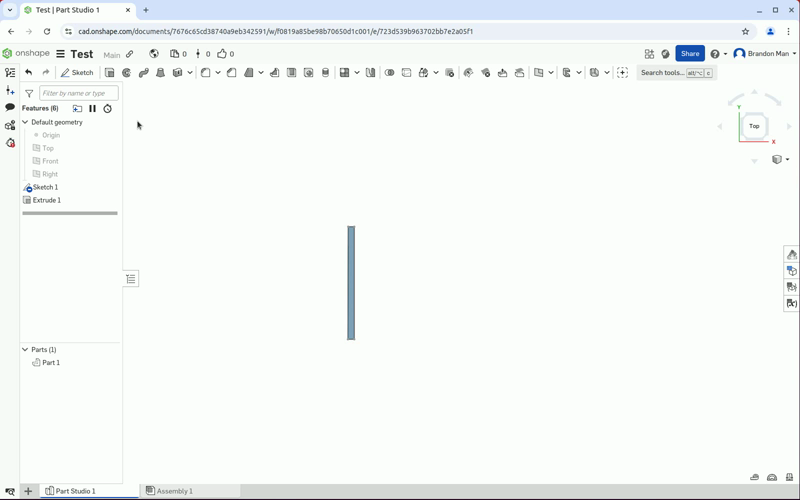
key(shift+h)
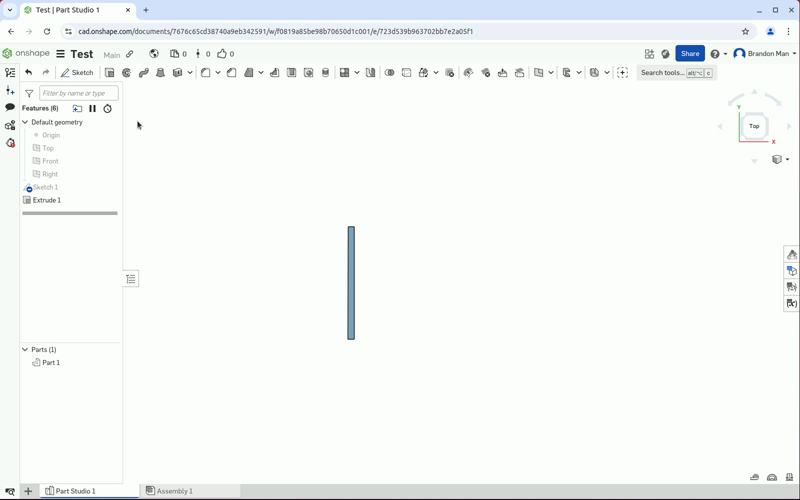
mouse_move(73, 189)
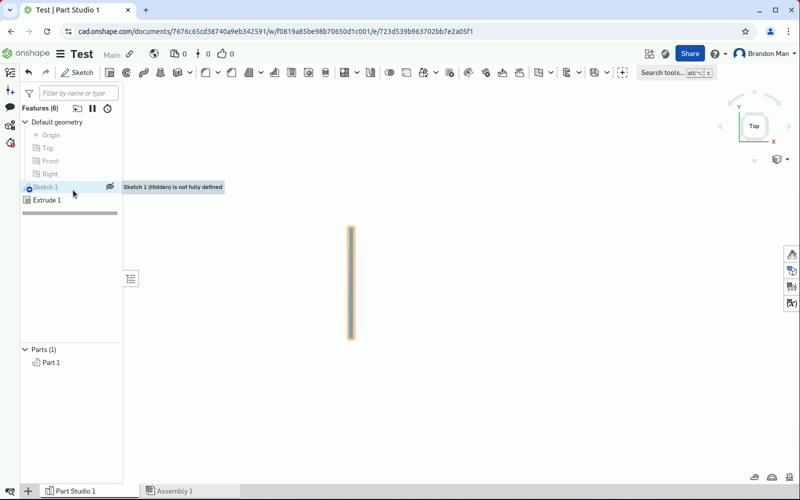
click(73, 189)
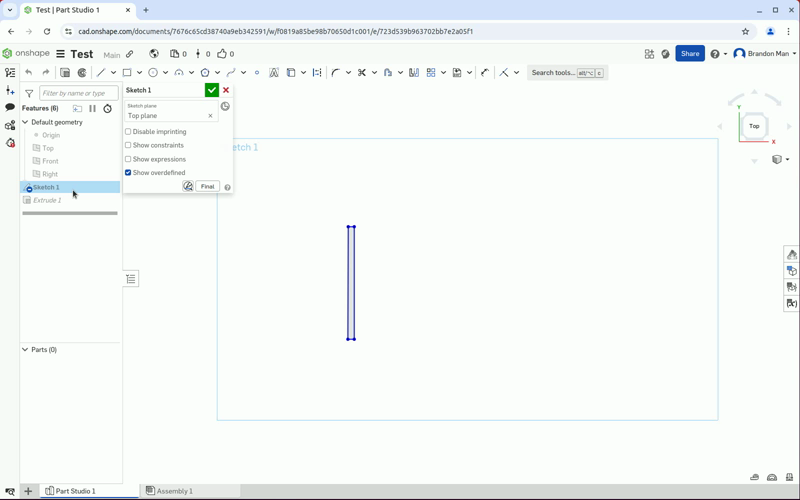
mouse_move(229, 92)
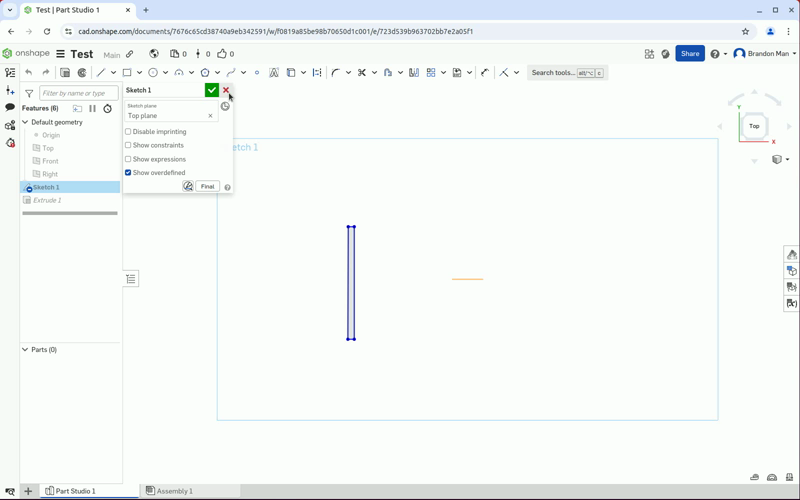
click(229, 92)
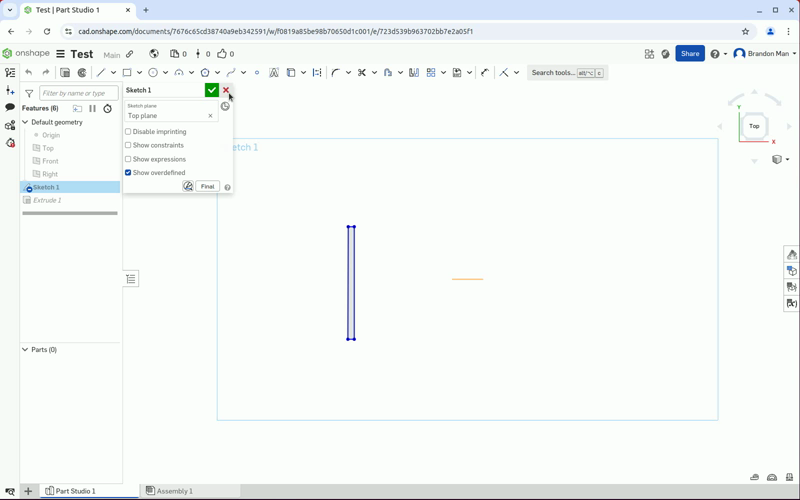
key(shift+s)
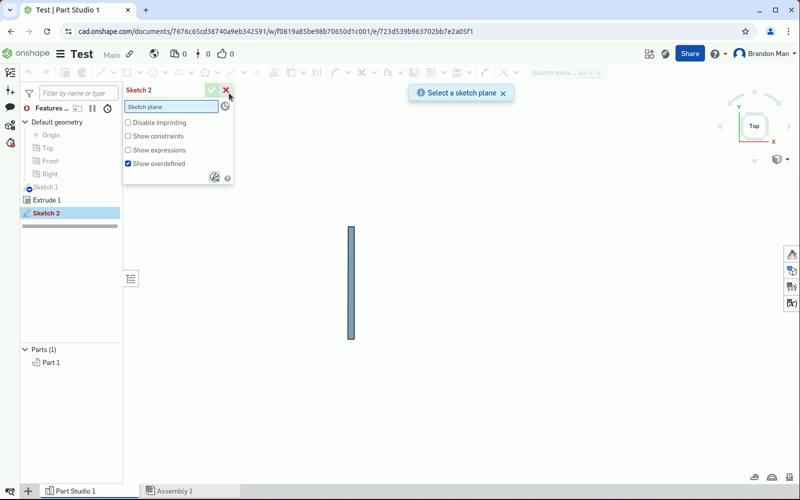
mouse_move(73, 150)
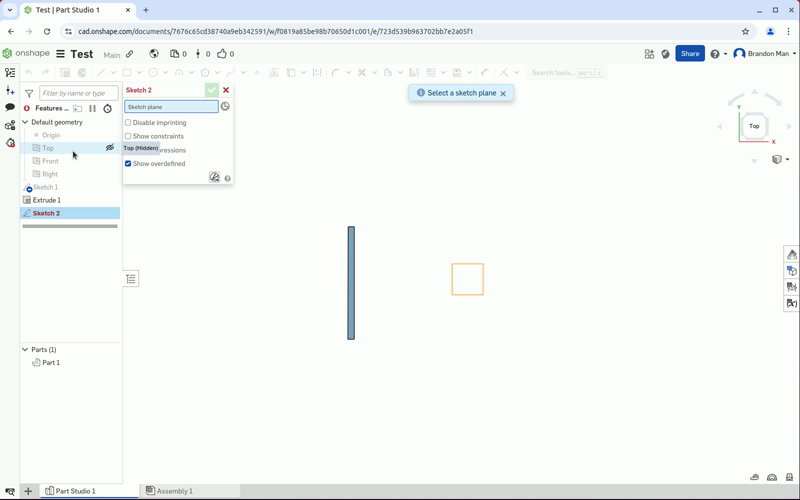
click(73, 150)
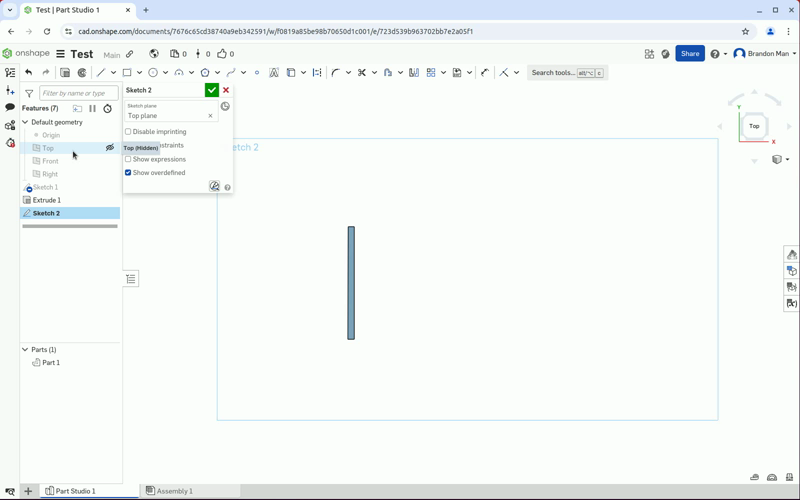
mouse_move(73, 352)
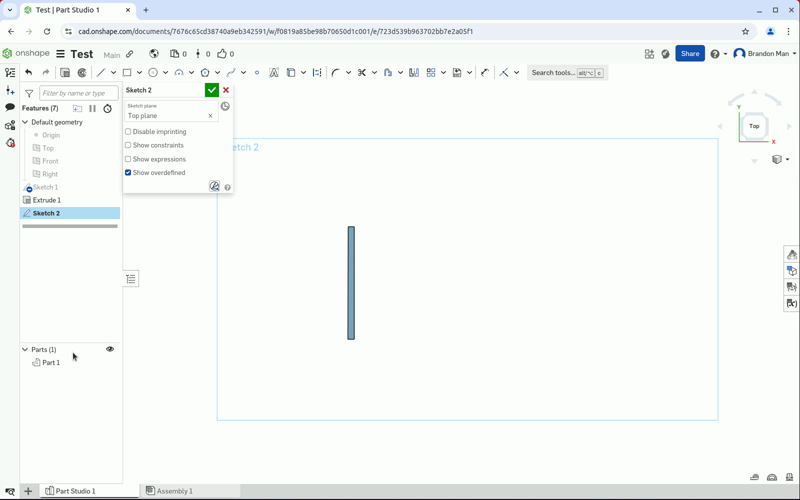
key(y)
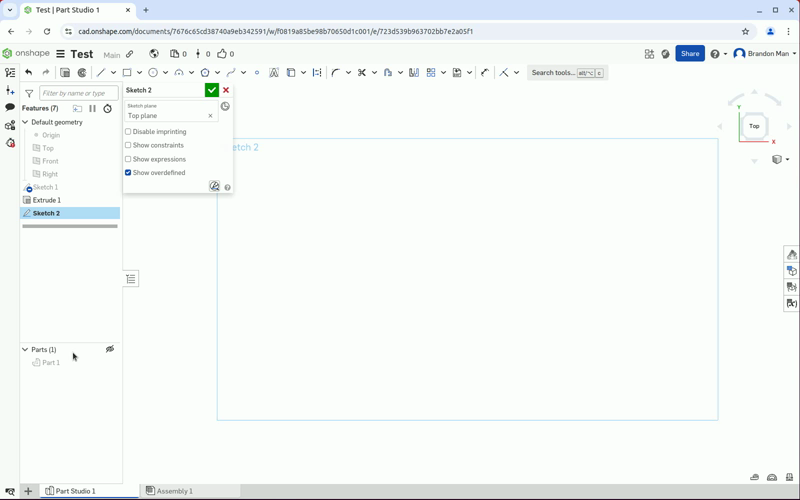
key(l)
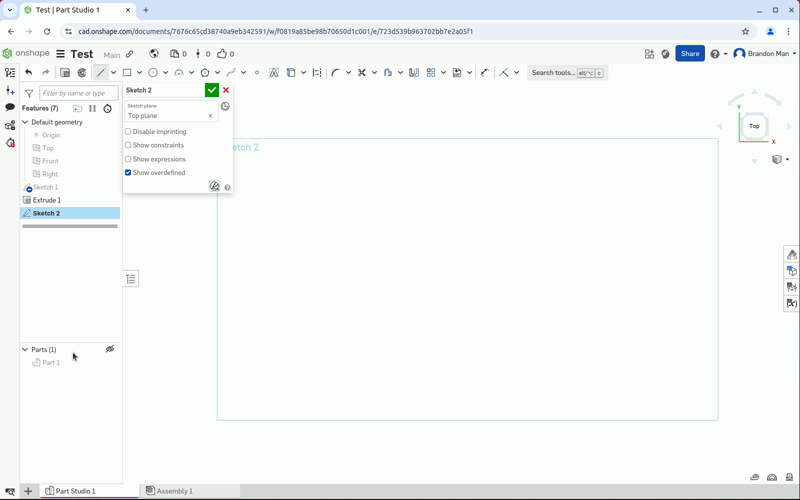
key_down(shift)
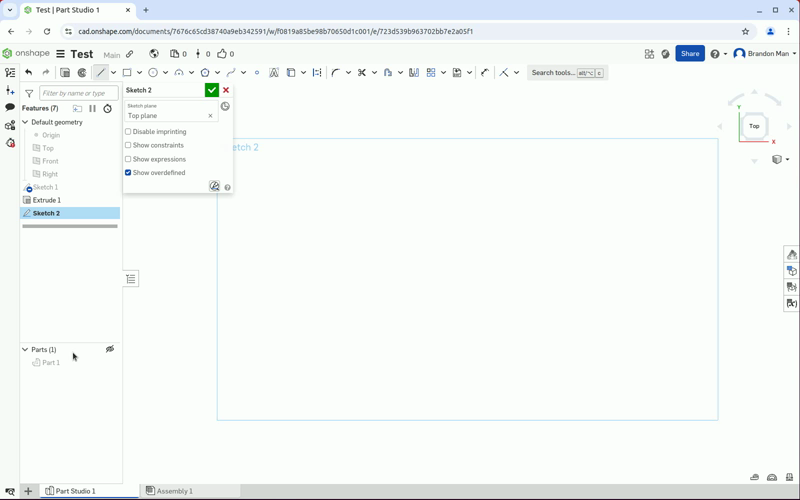
mouse_move(567, 339)
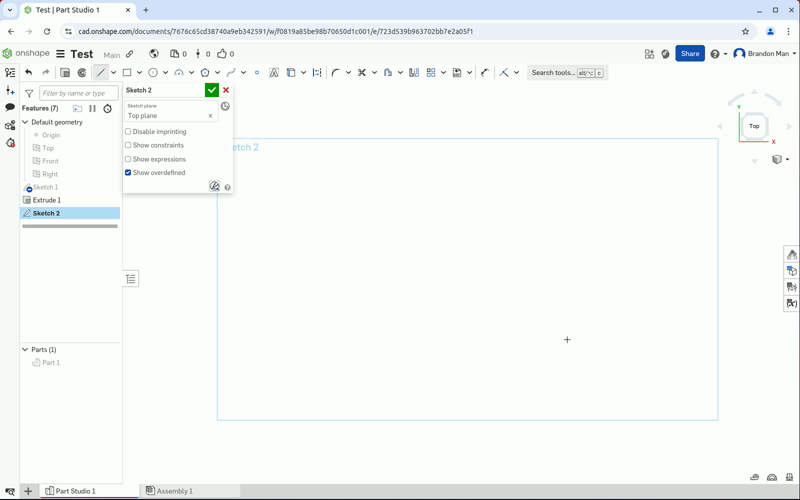
click(567, 339)
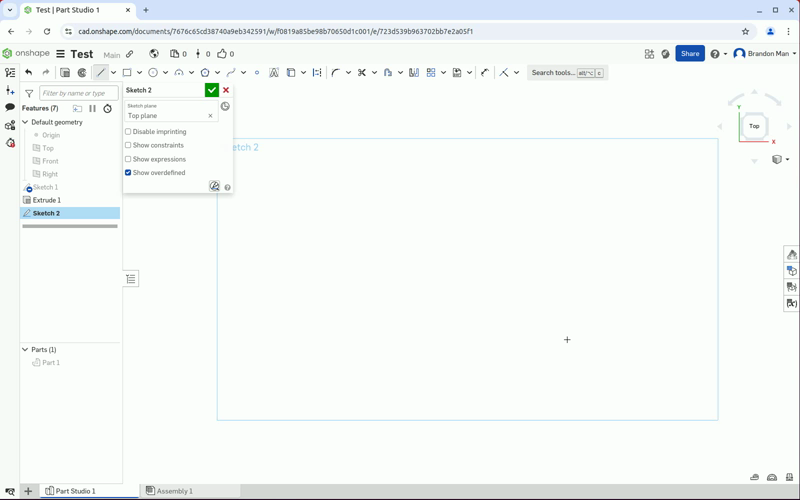
key_up(shift)
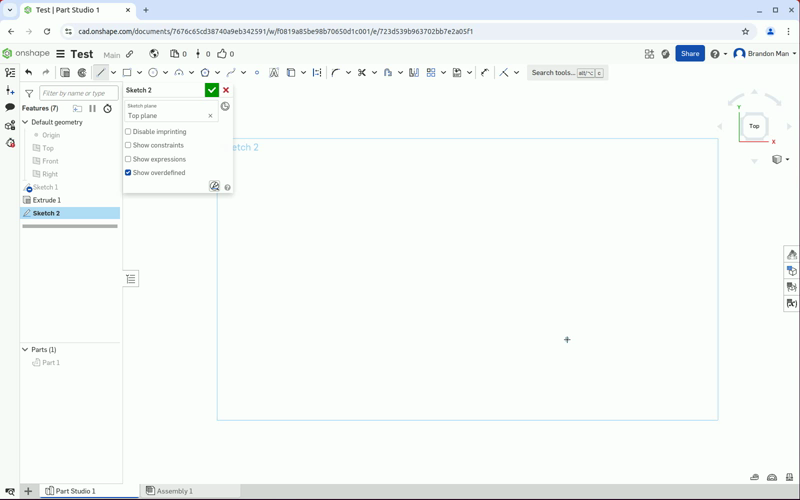
key_down(shift)
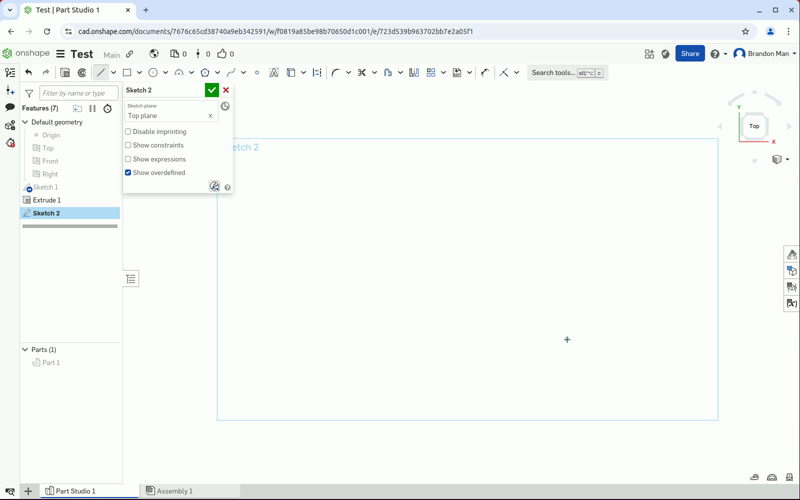
mouse_move(589, 339)
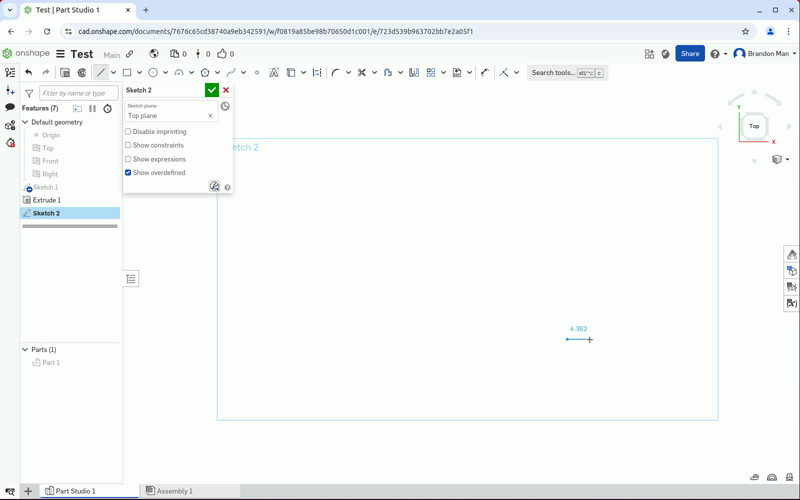
mouse_move(573, 339)
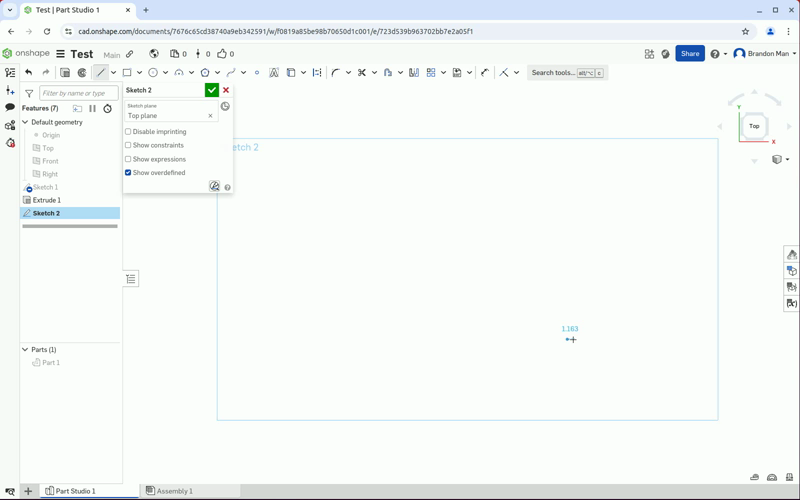
scroll(6)
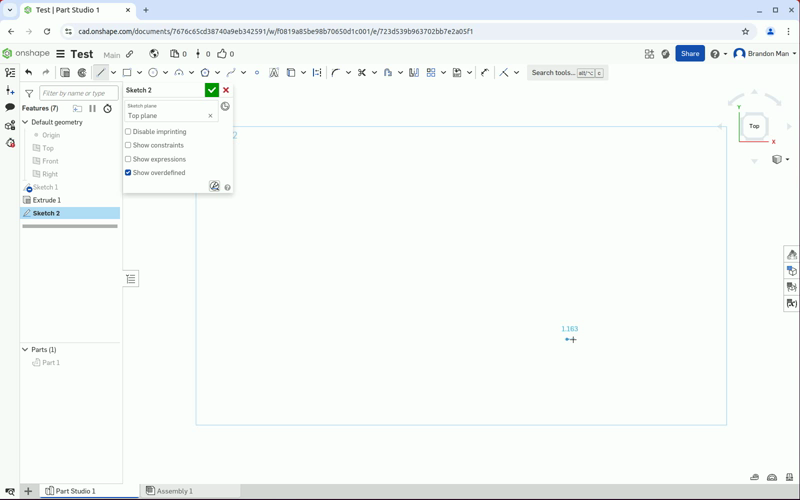
scroll(6)
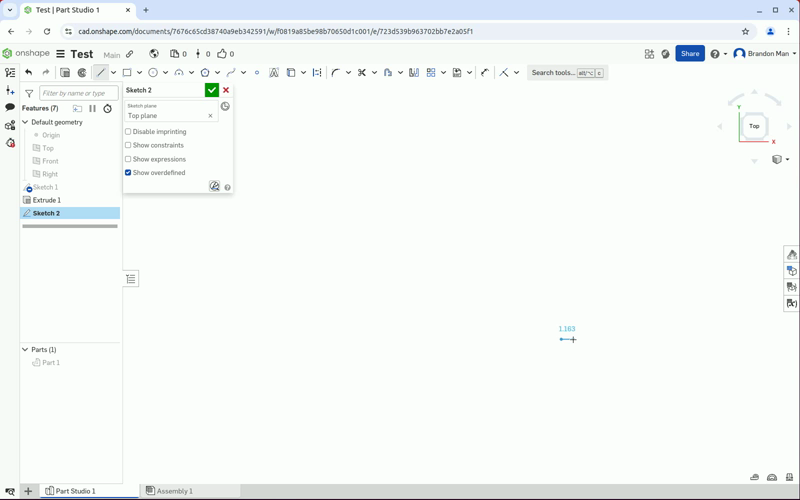
scroll(6)
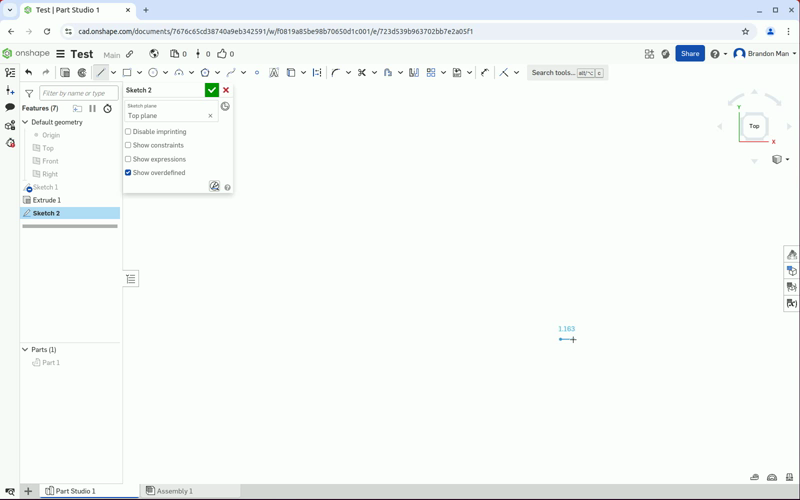
scroll(6)
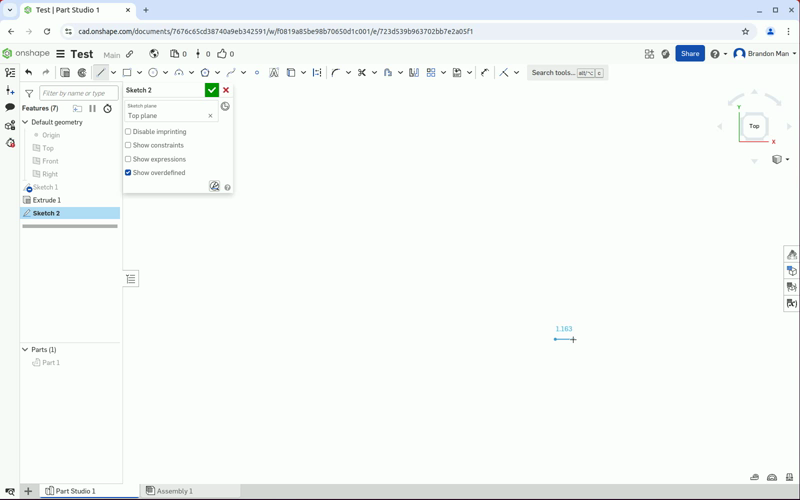
scroll(6)
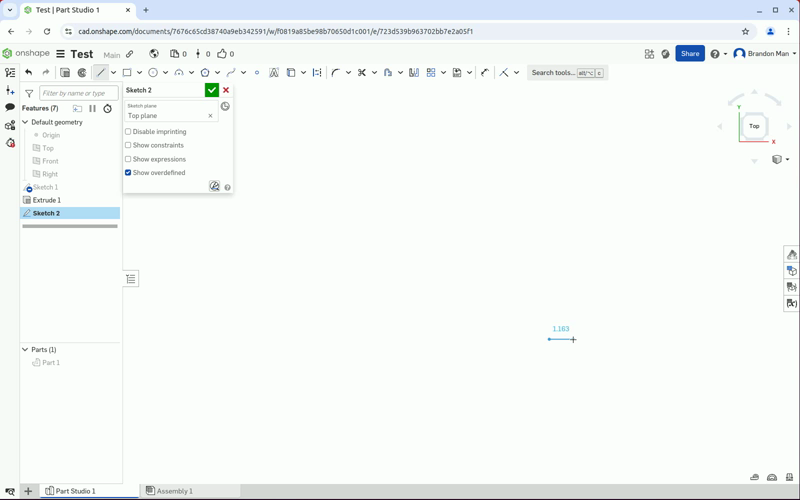
scroll(6)
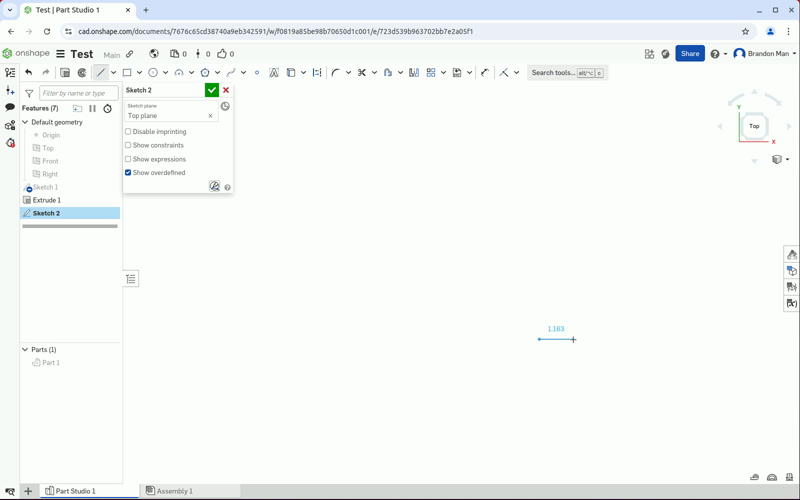
scroll(6)
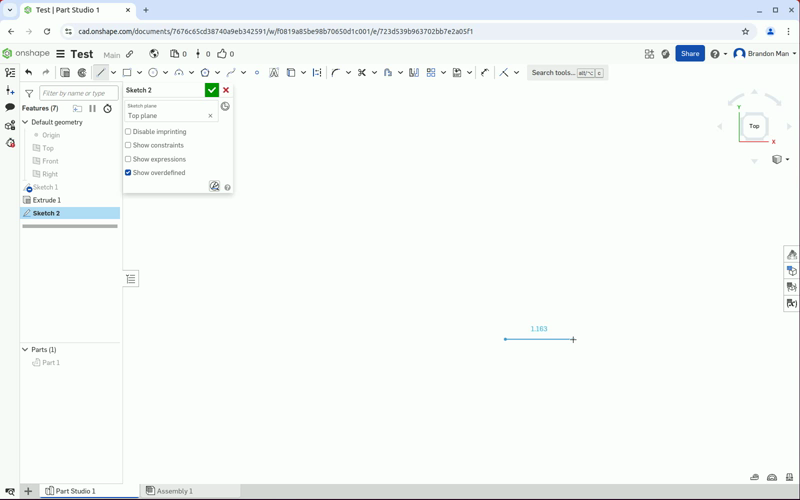
click(573, 339)
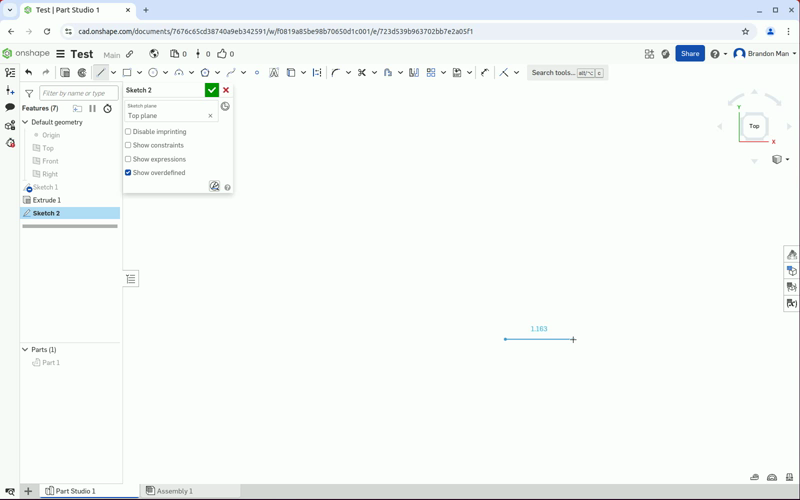
scroll(-6)
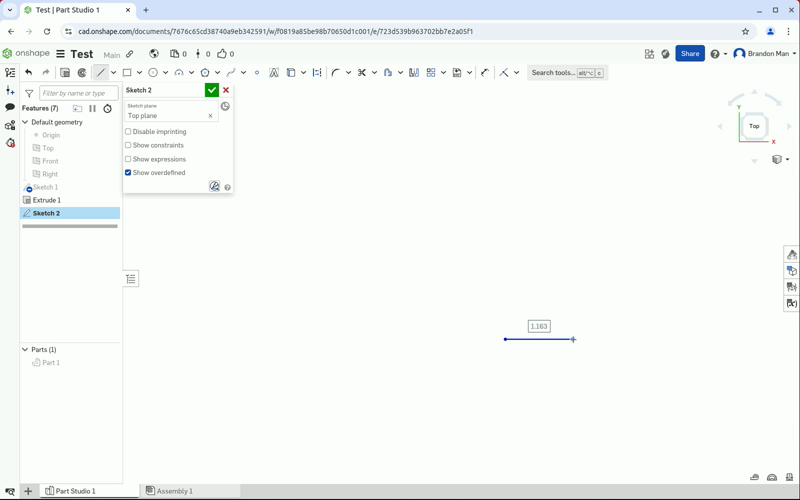
scroll(-6)
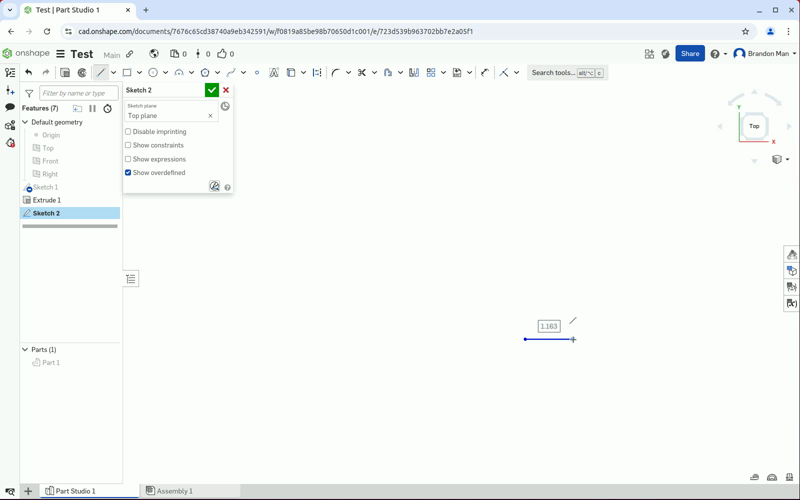
scroll(-6)
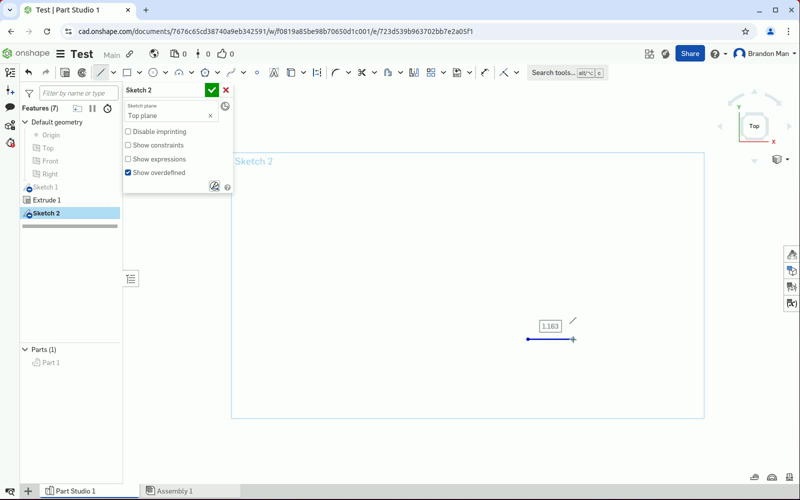
scroll(-6)
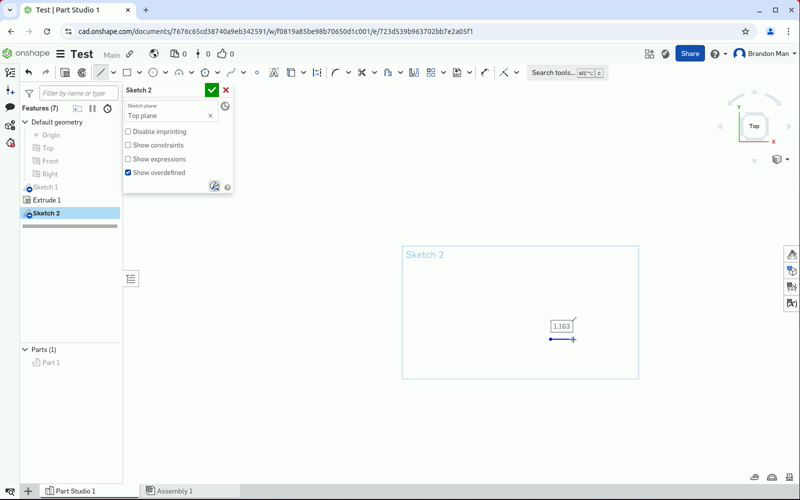
scroll(-6)
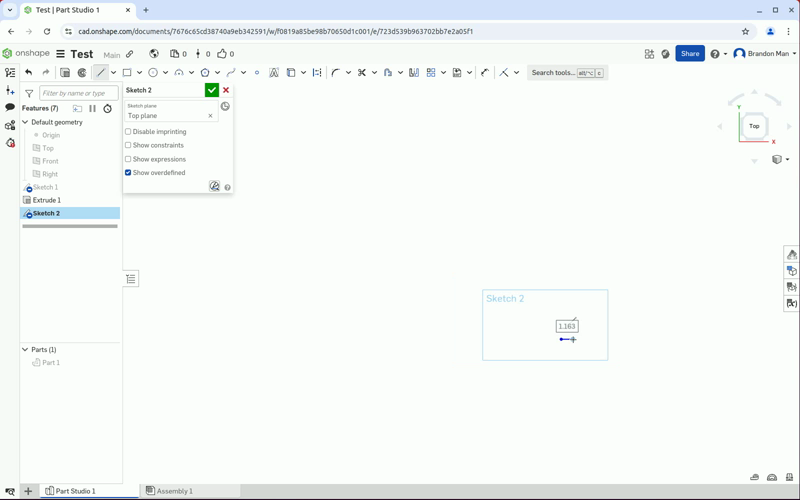
scroll(-6)
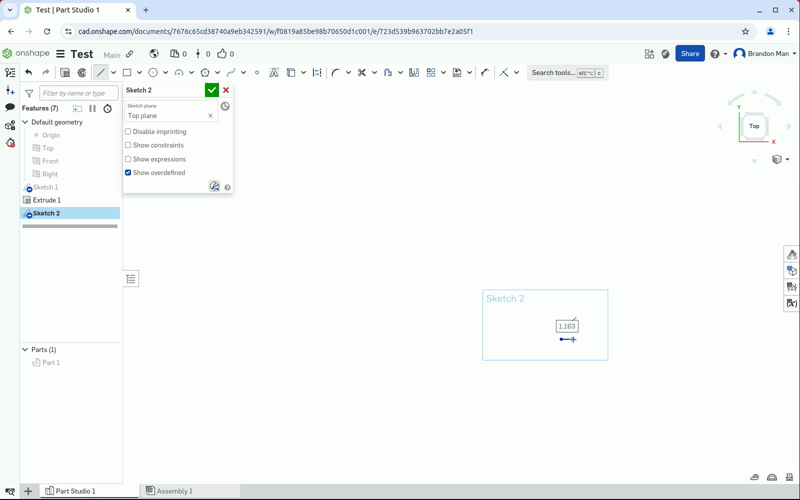
scroll(-6)
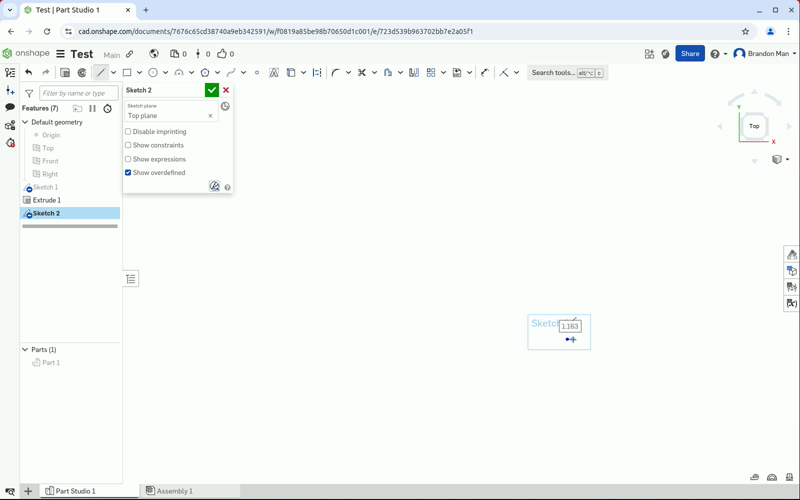
key_up(shift)
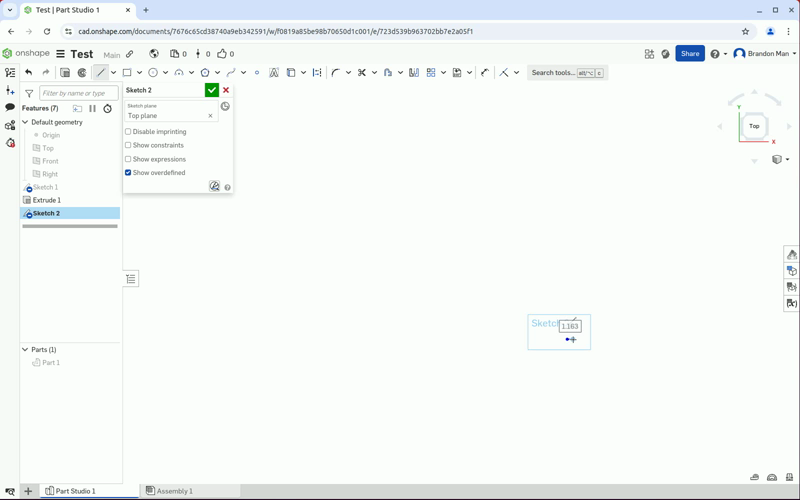
key_down(shift)
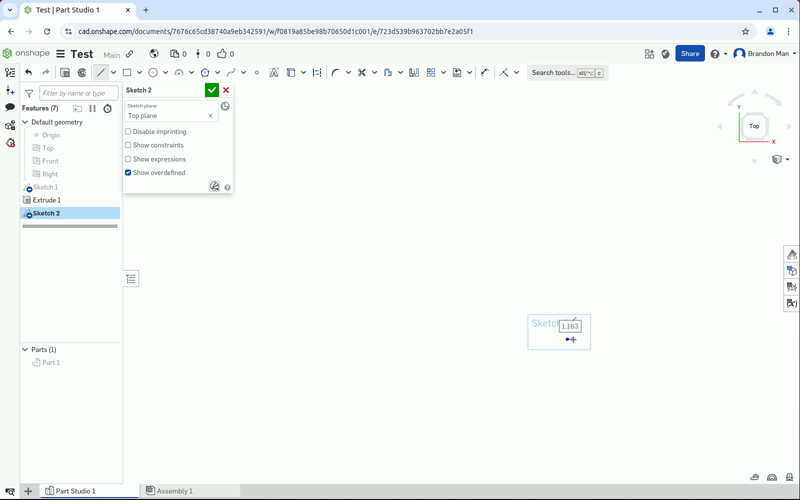
mouse_move(573, 226)
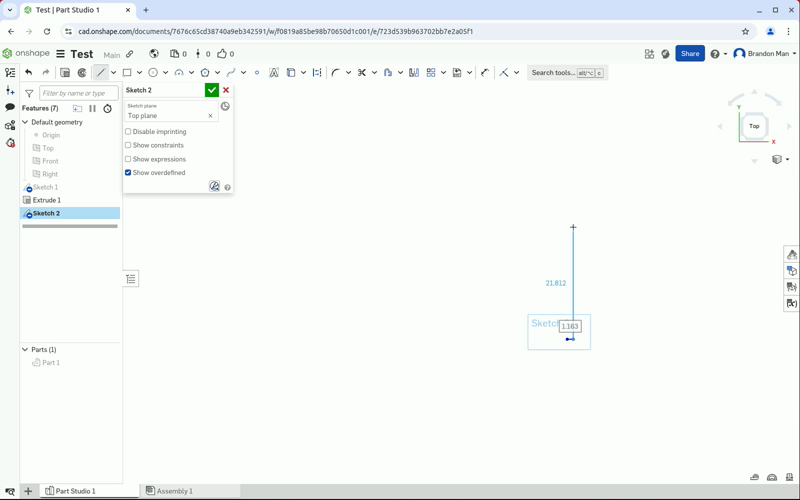
click(573, 226)
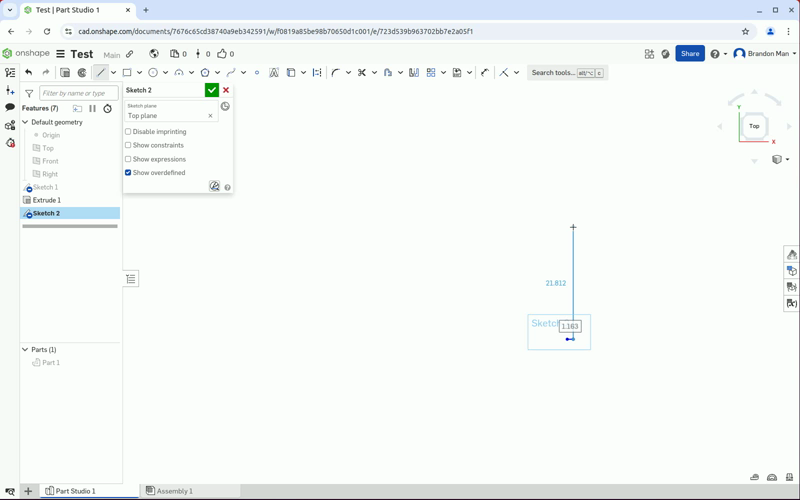
key_up(shift)
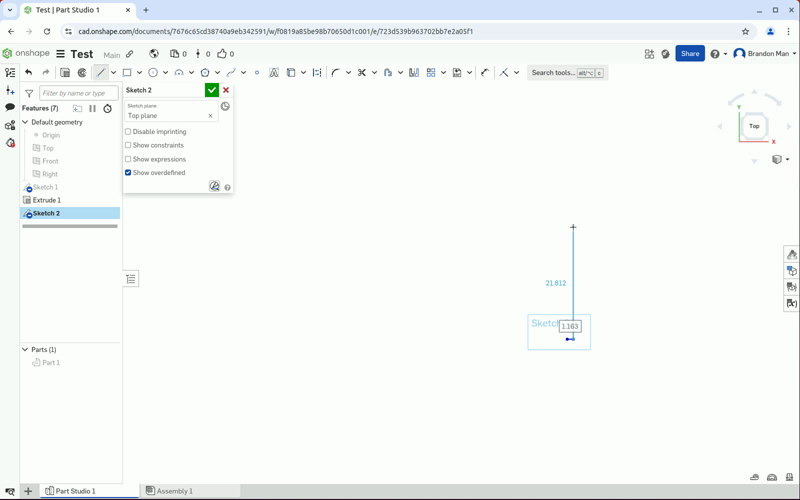
key_down(shift)
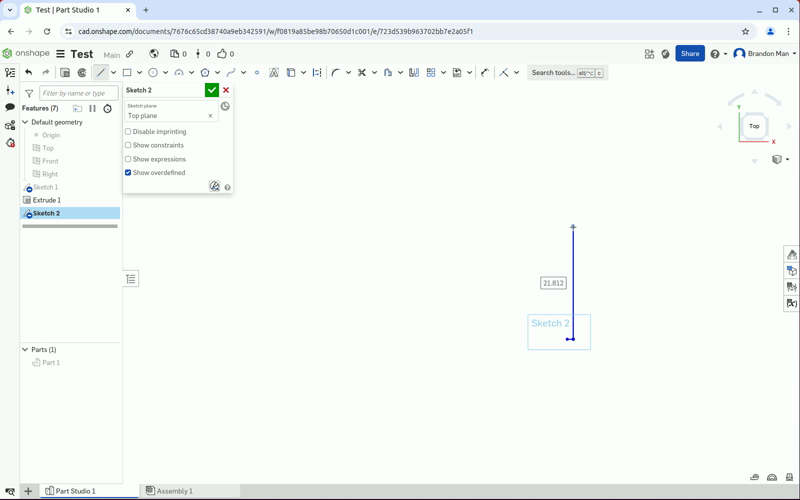
mouse_move(589, 226)
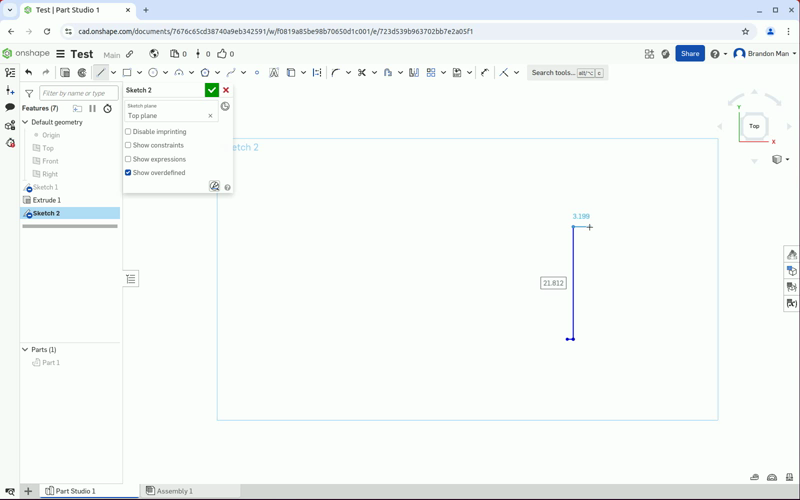
mouse_move(567, 226)
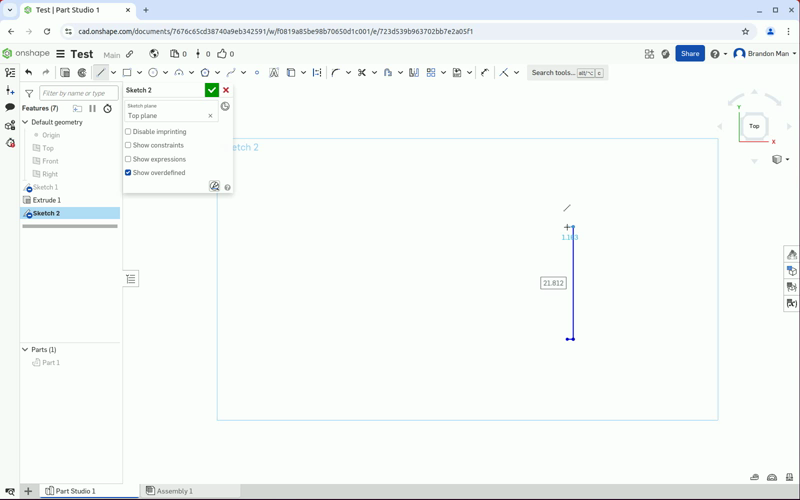
scroll(6)
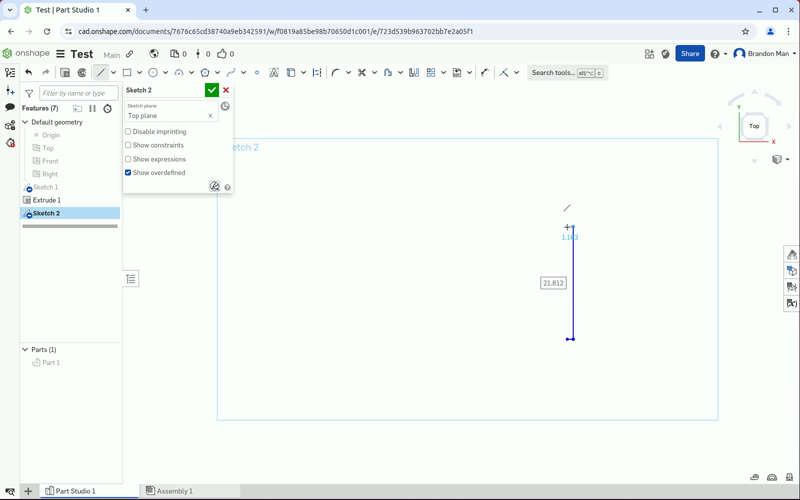
scroll(6)
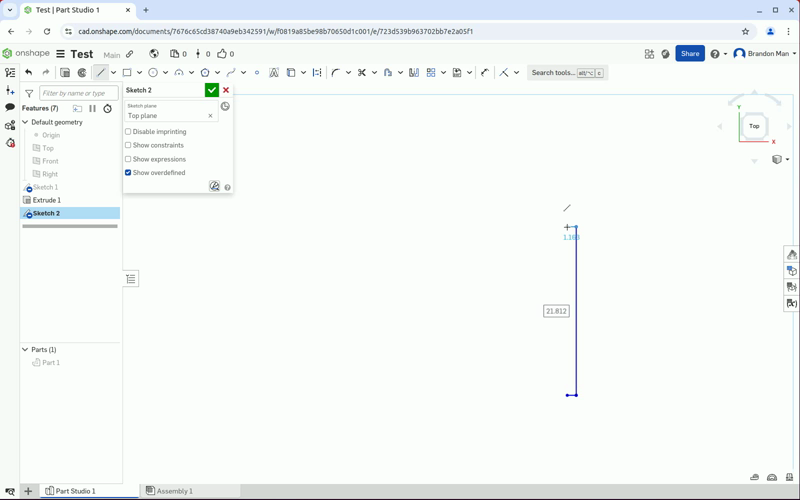
scroll(6)
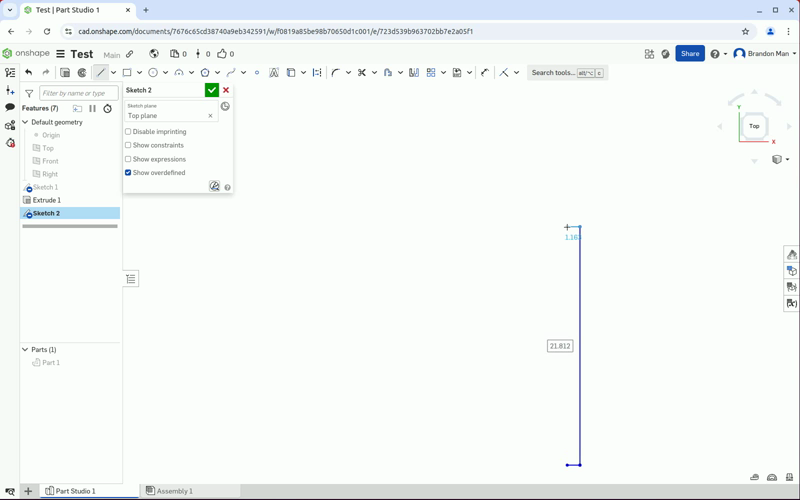
scroll(6)
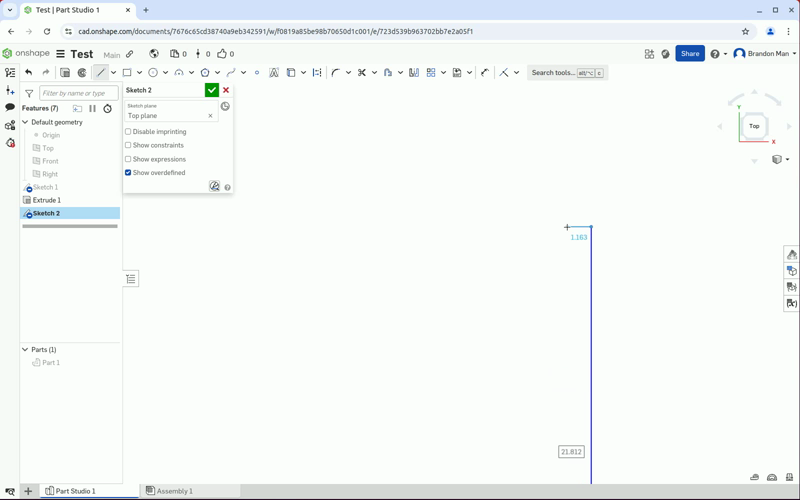
scroll(6)
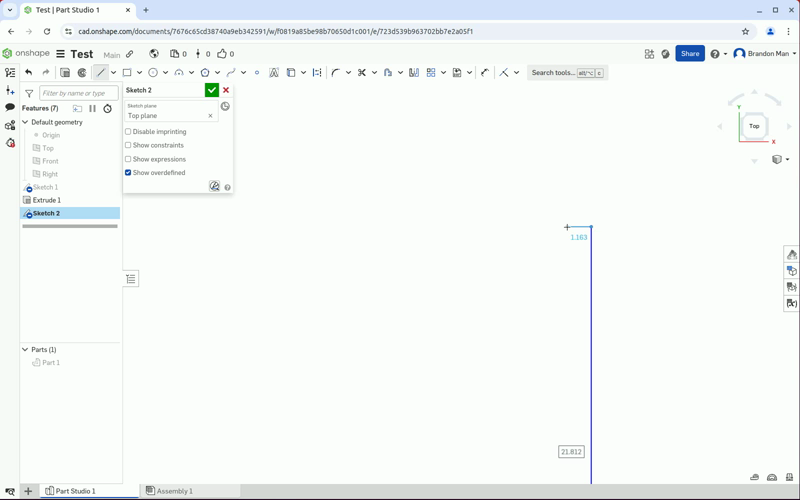
scroll(6)
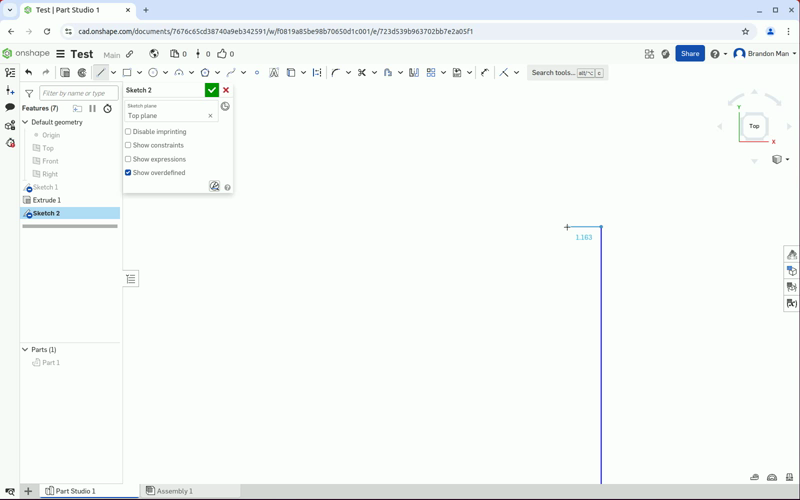
scroll(6)
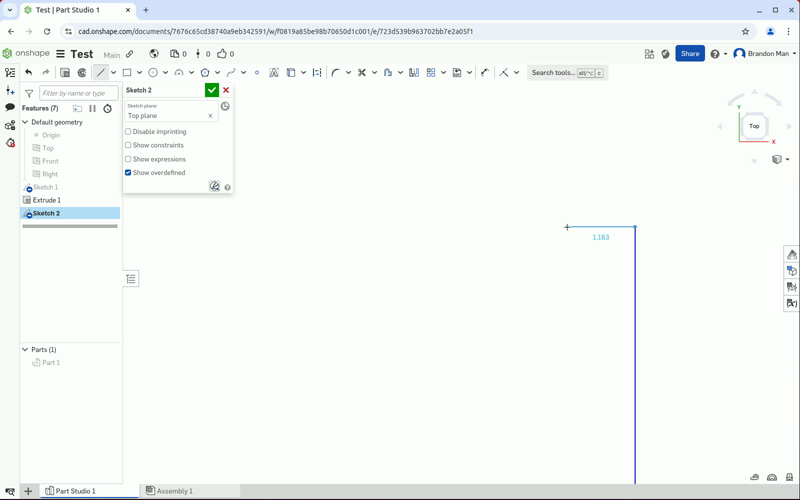
click(567, 226)
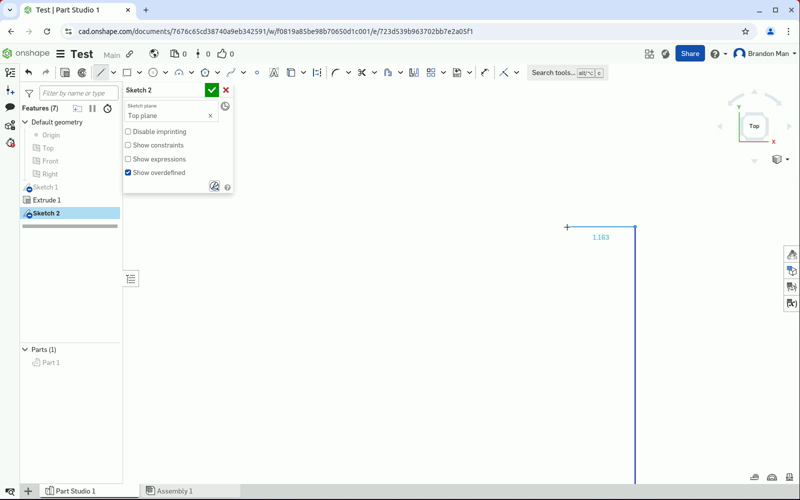
scroll(-6)
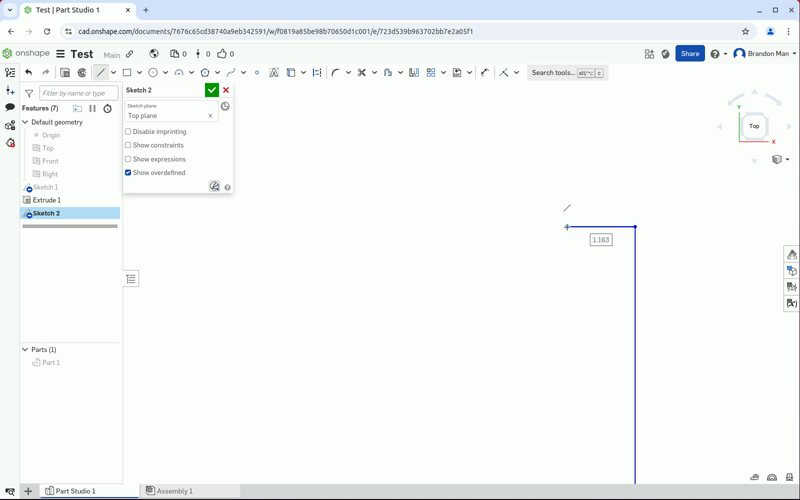
scroll(-6)
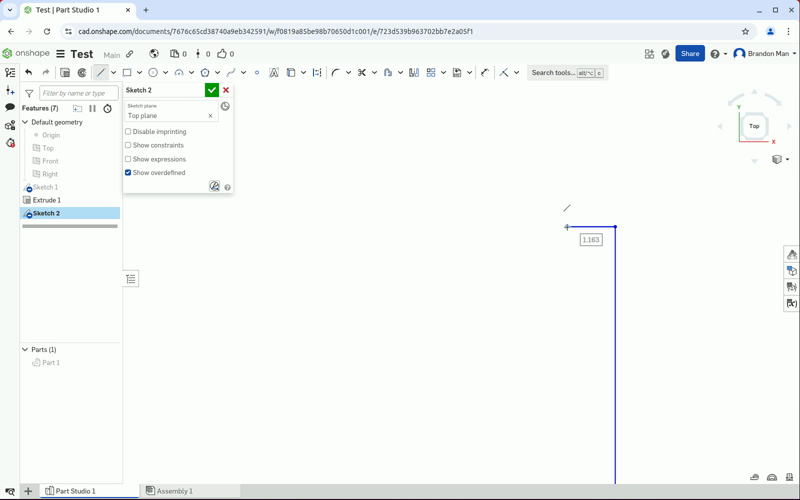
scroll(-6)
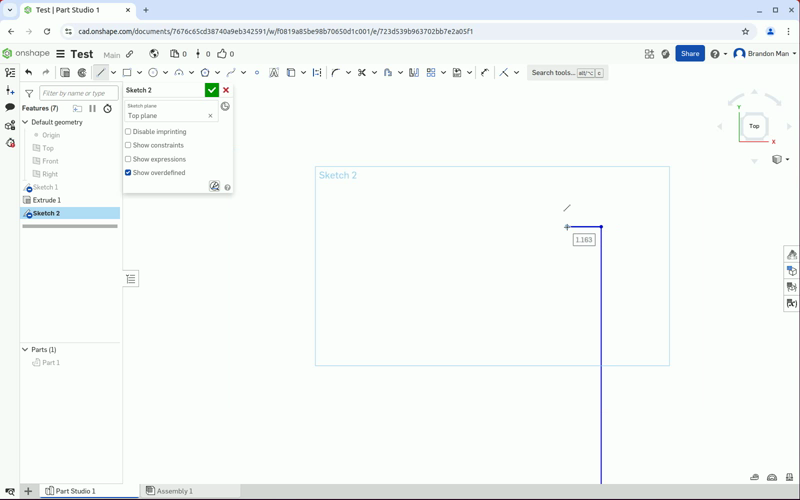
scroll(-6)
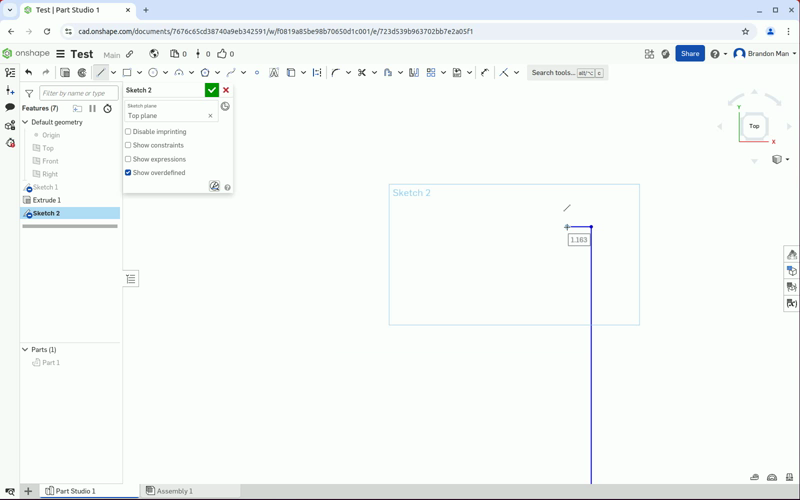
scroll(-6)
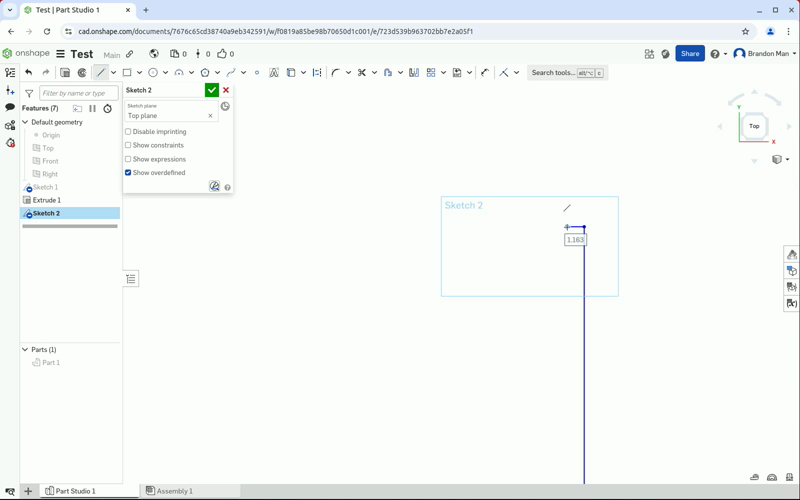
scroll(-6)
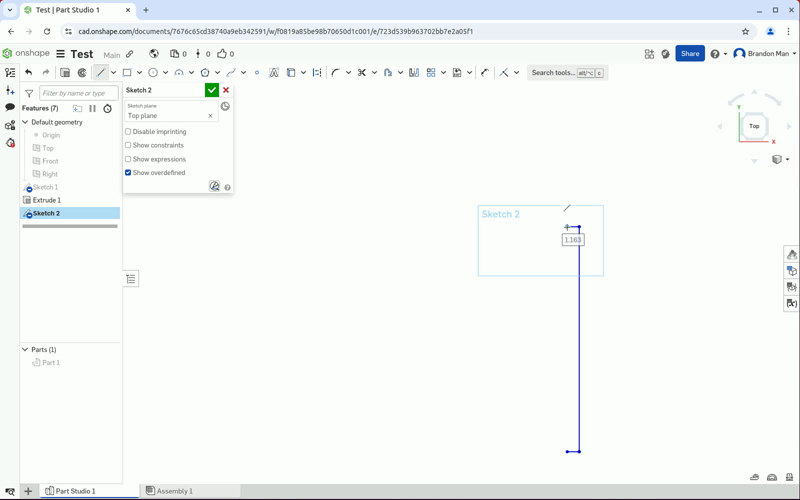
scroll(-6)
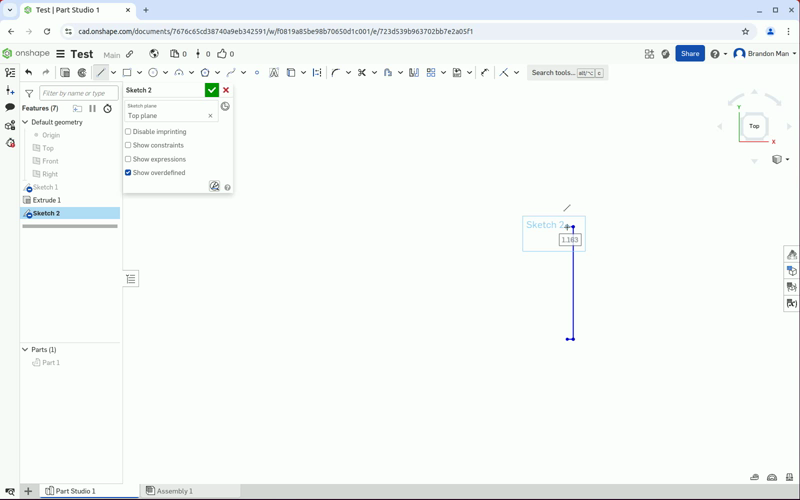
key_up(shift)
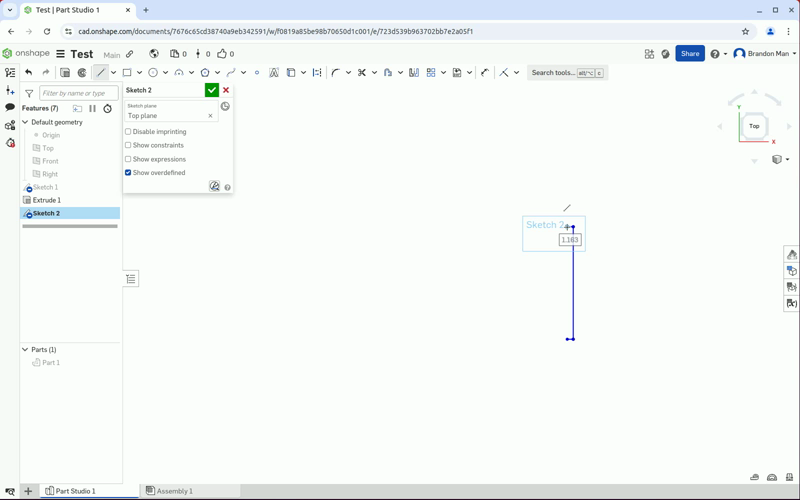
key_down(shift)
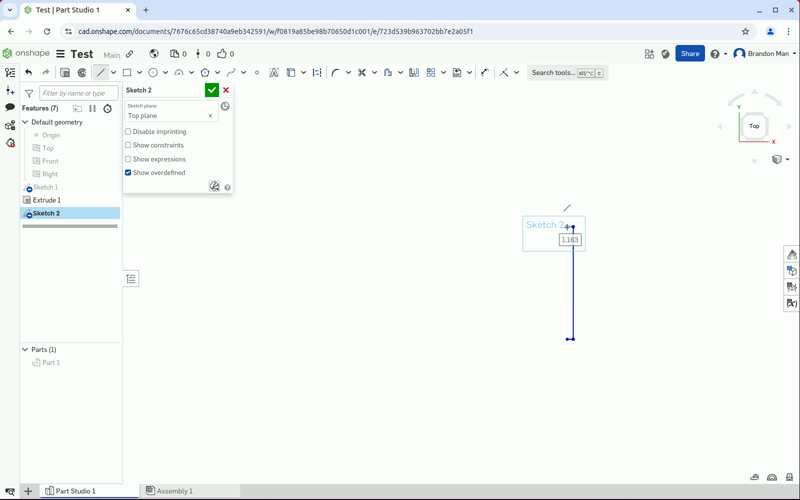
mouse_move(567, 339)
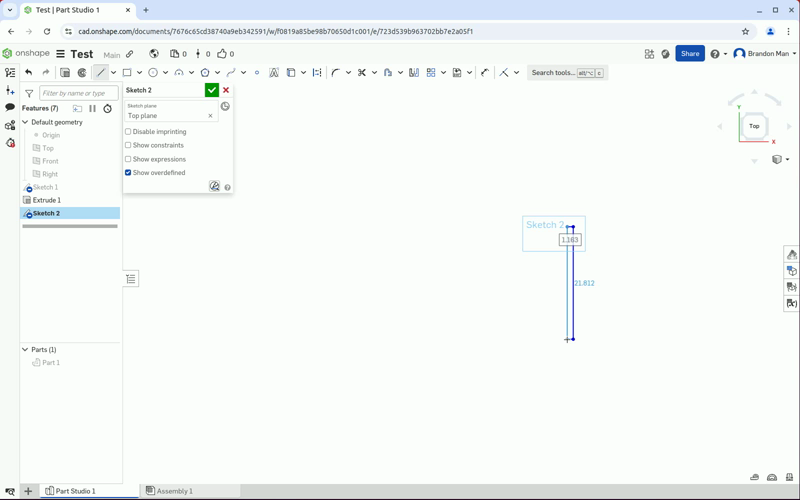
key_up(shift)
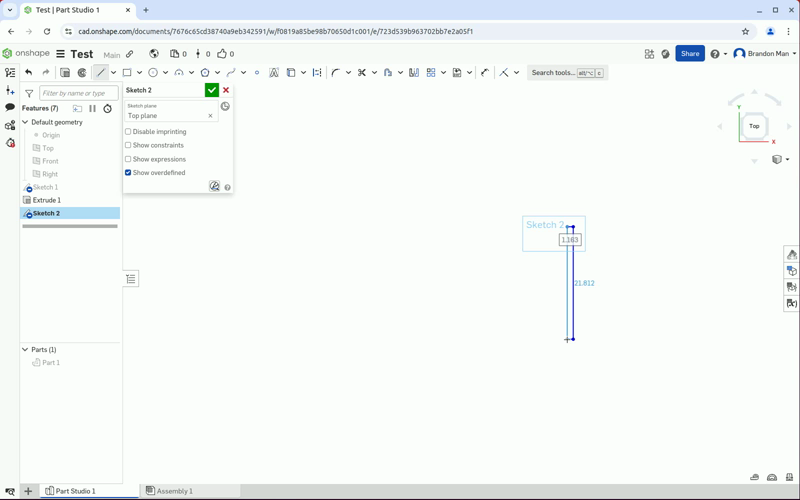
click(567, 339)
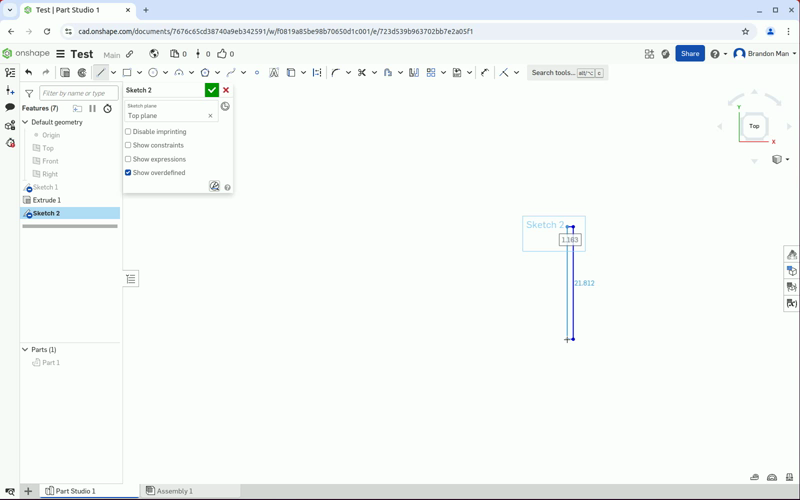
key(esc)
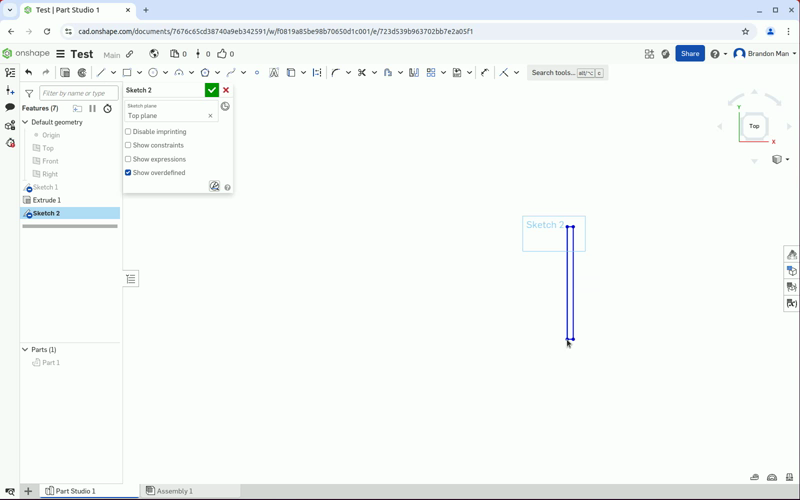
mouse_move(571, 274)
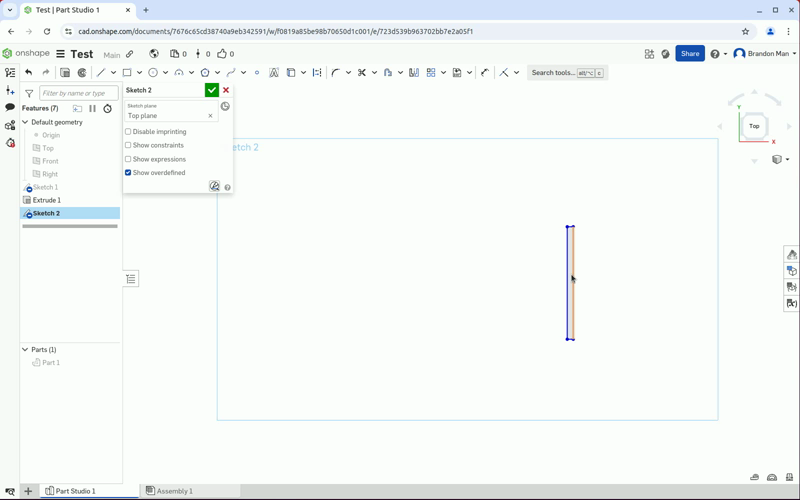
scroll(6)
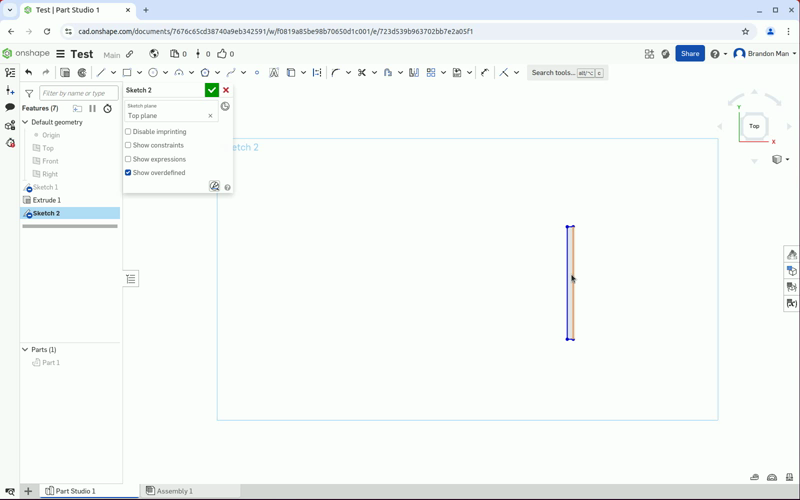
scroll(6)
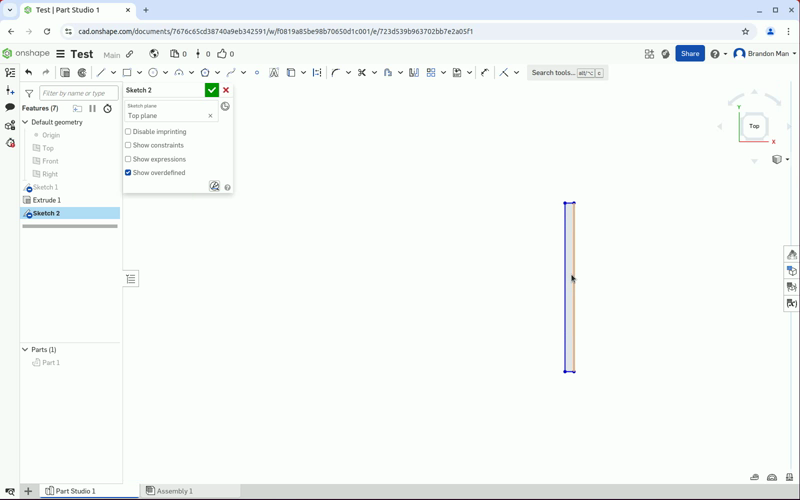
scroll(6)
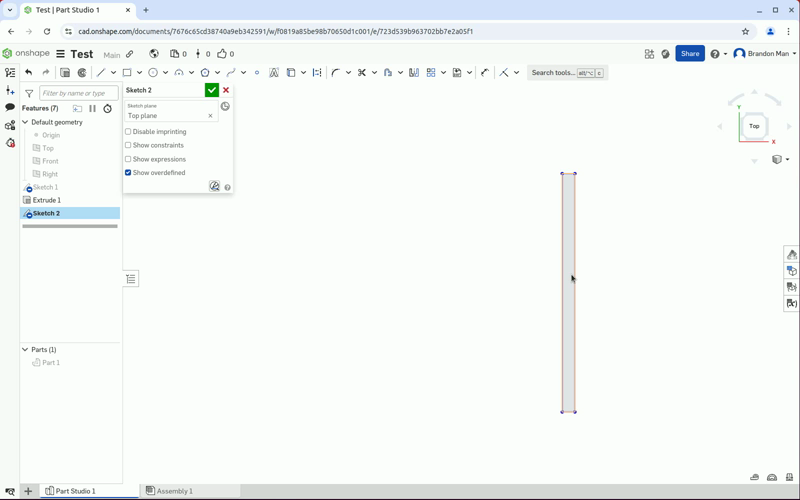
scroll(6)
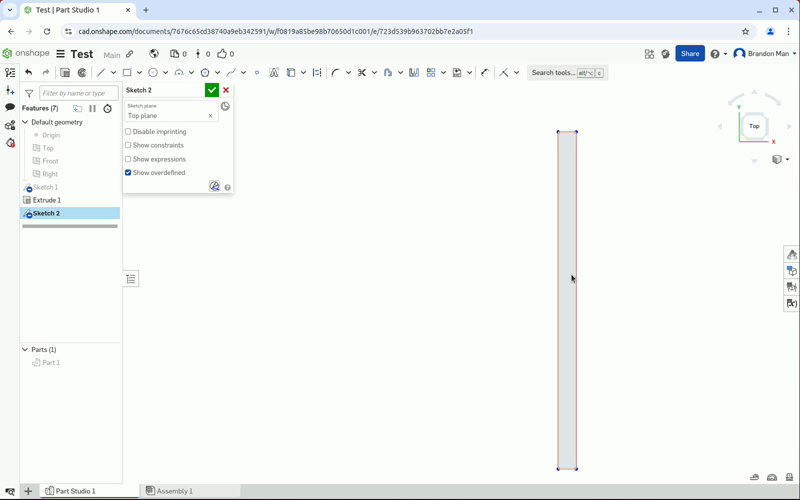
scroll(6)
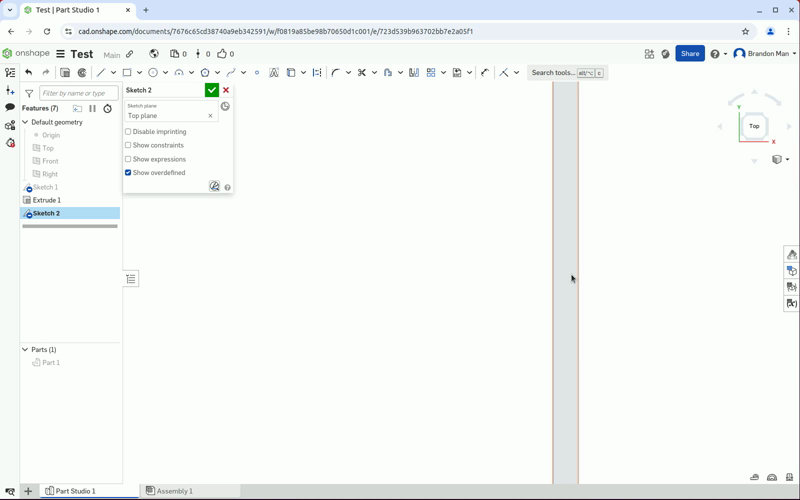
scroll(6)
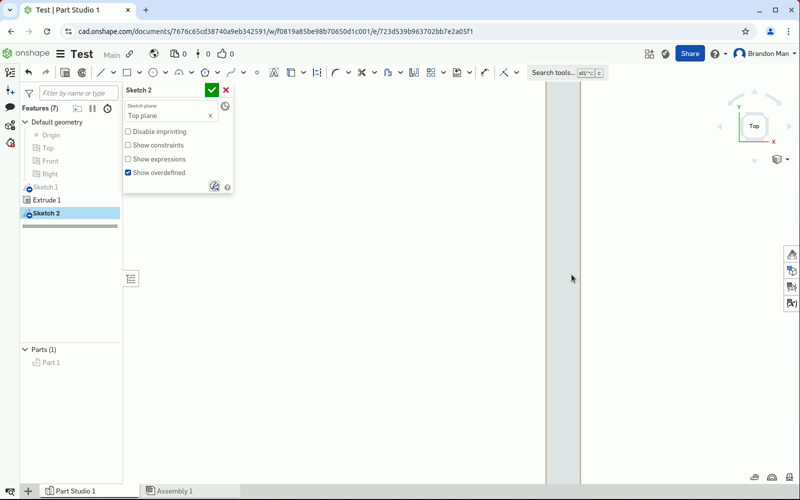
scroll(6)
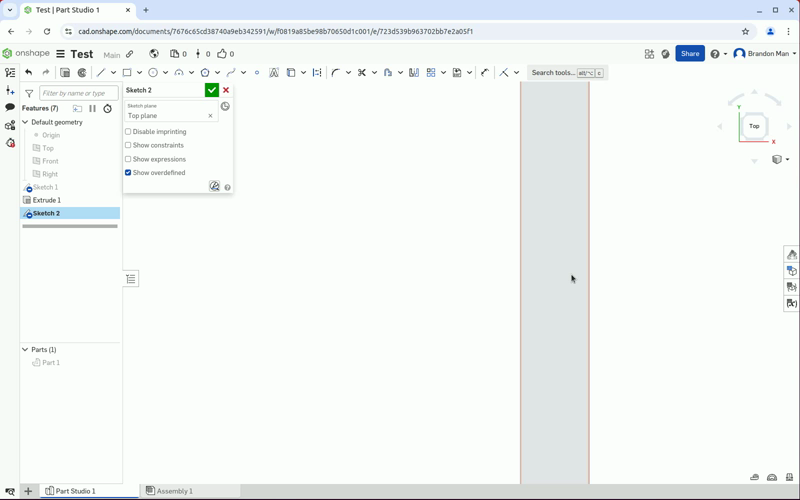
click(571, 274)
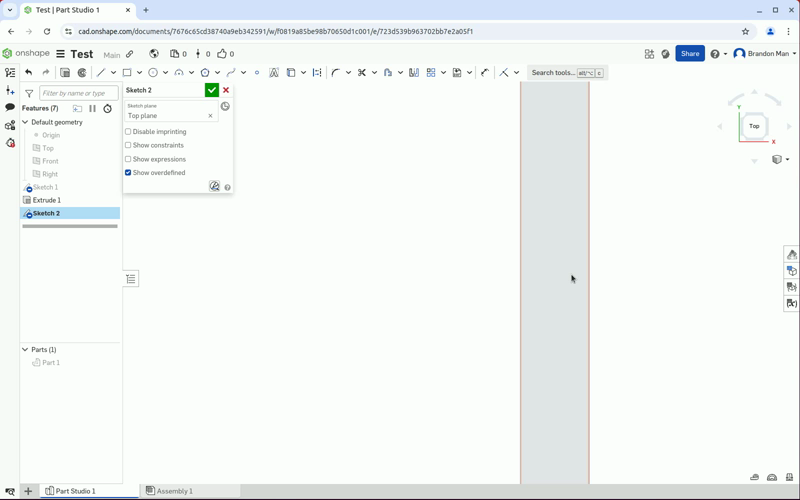
scroll(-6)
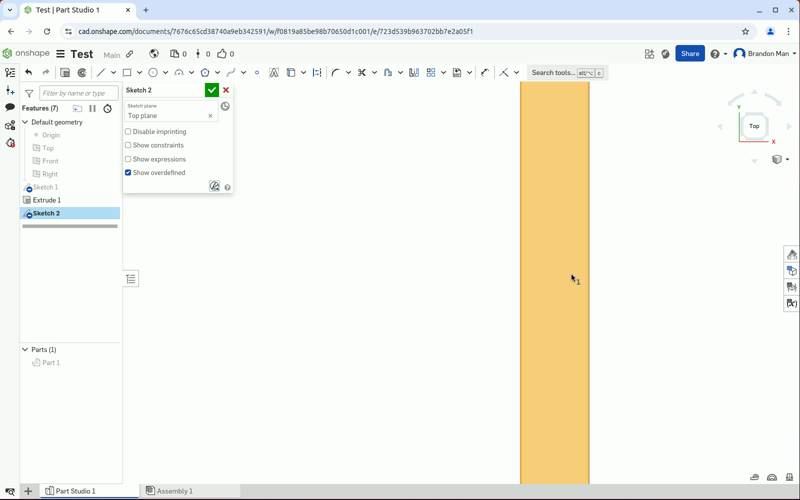
scroll(-6)
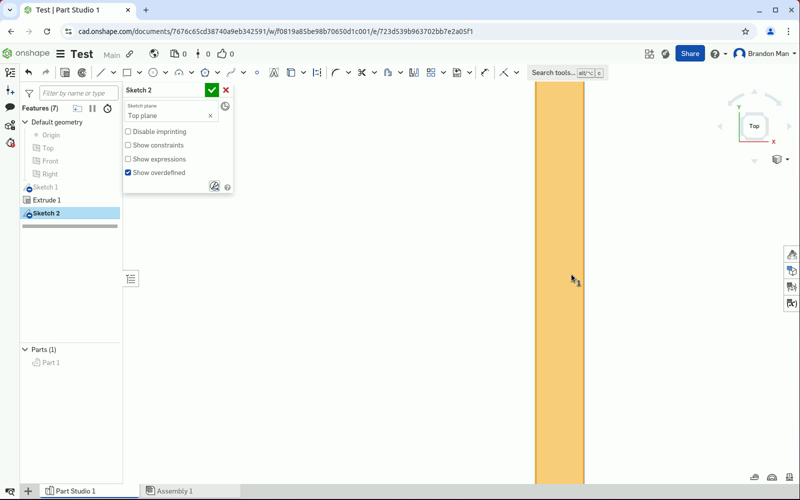
scroll(-6)
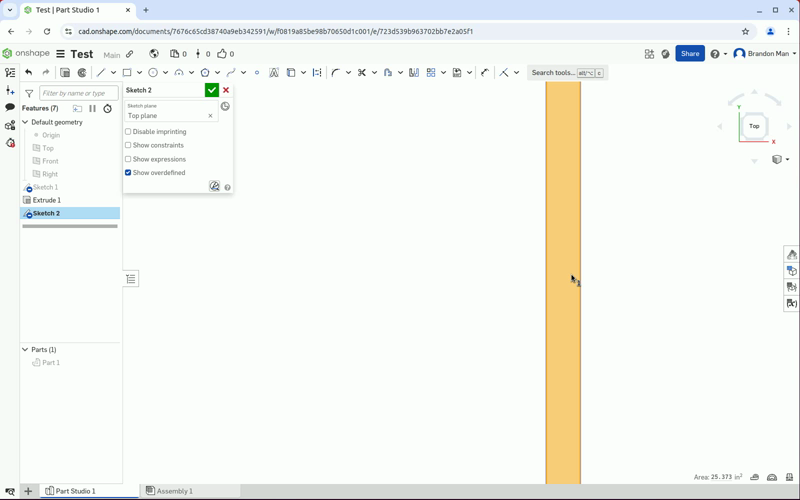
scroll(-6)
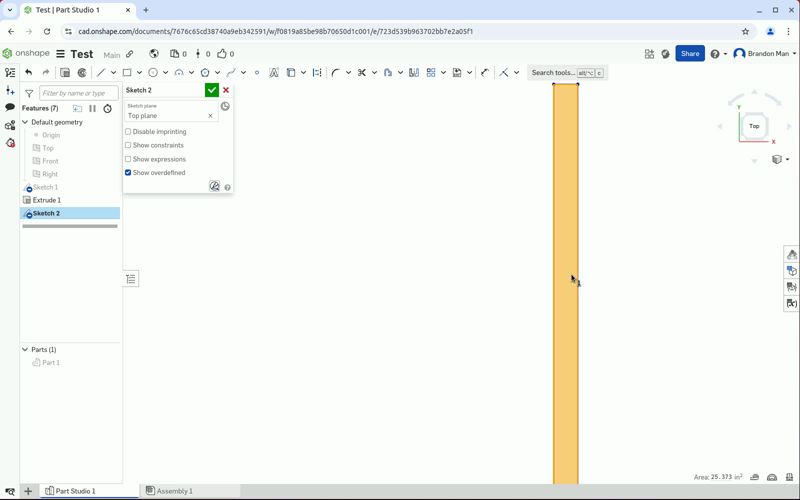
scroll(-6)
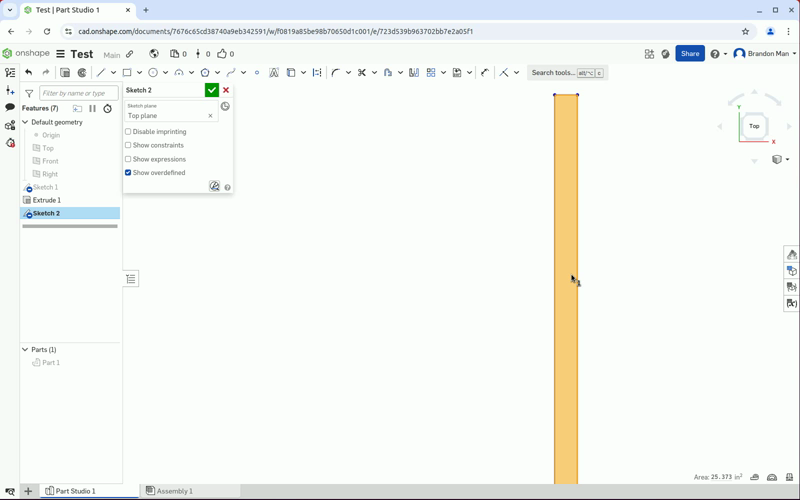
scroll(-6)
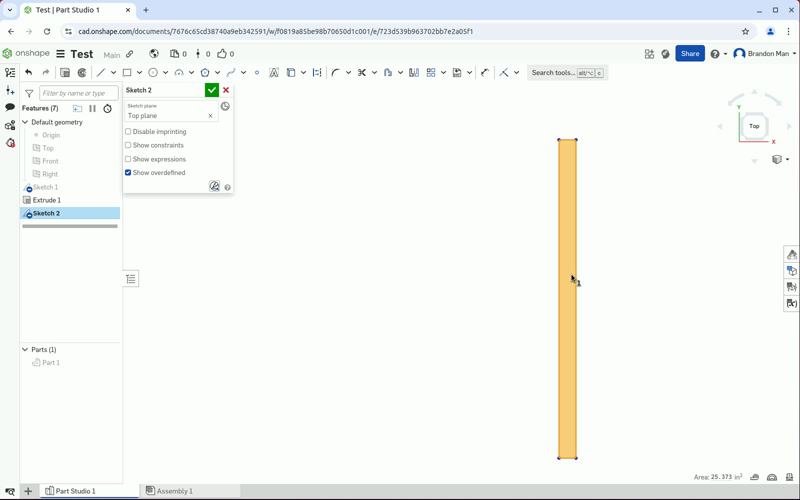
scroll(-6)
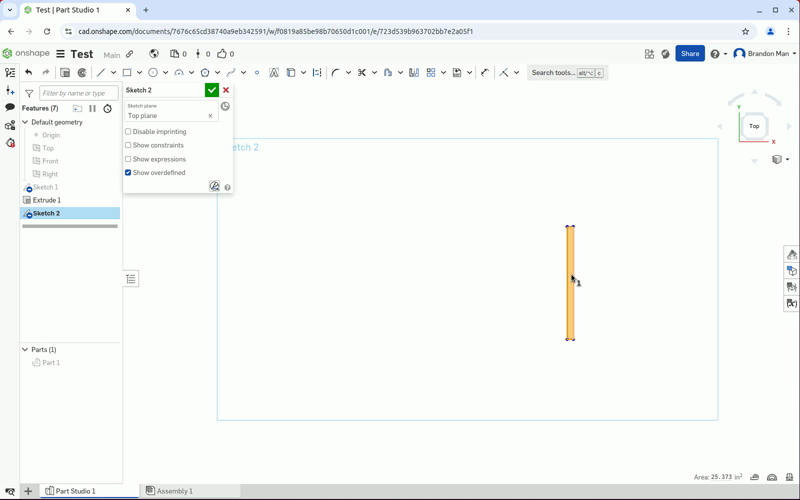
mouse_move(73, 352)
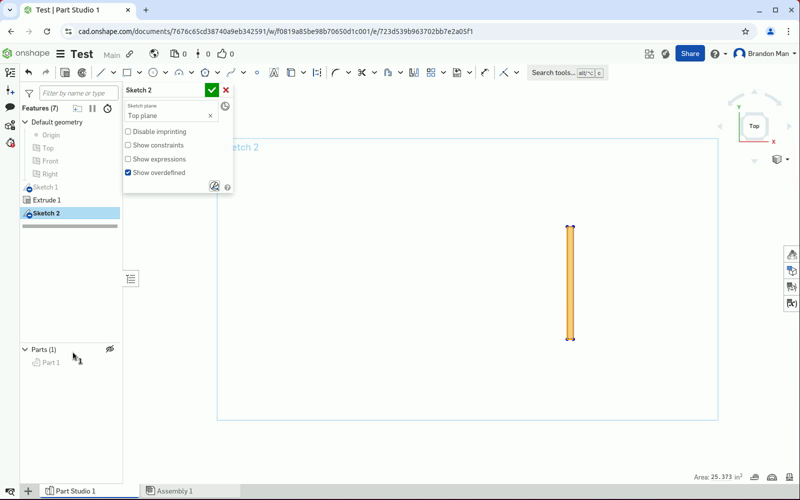
key(shift+y)
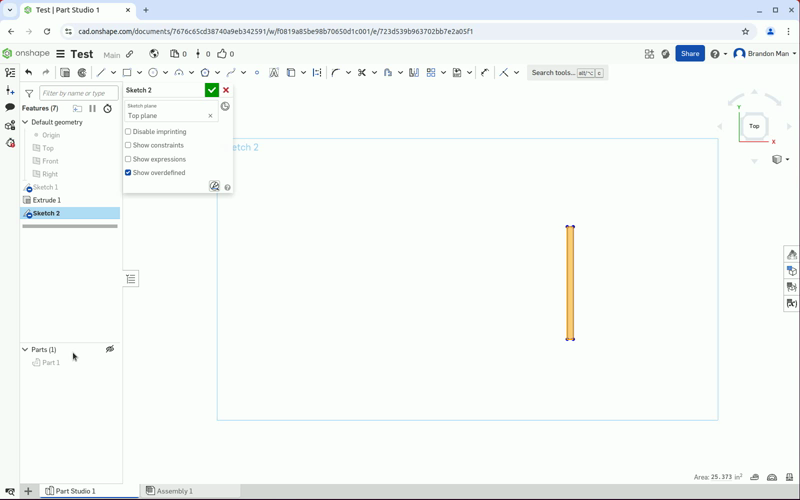
key(shift+e)
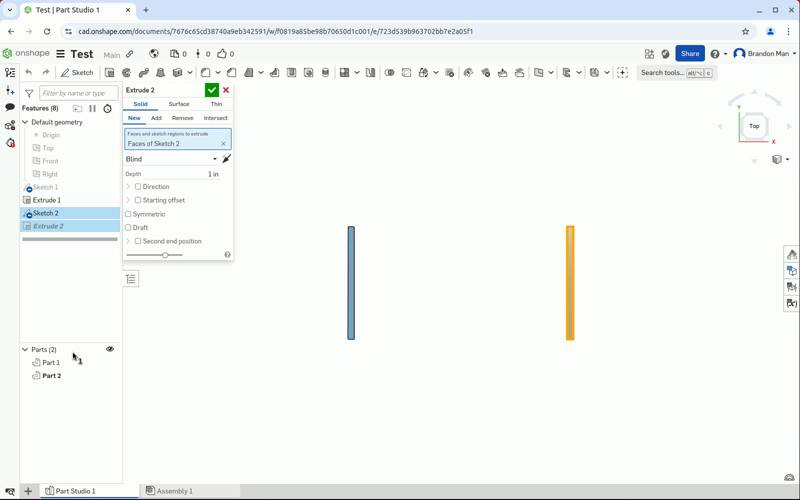
mouse_move(143, 106)
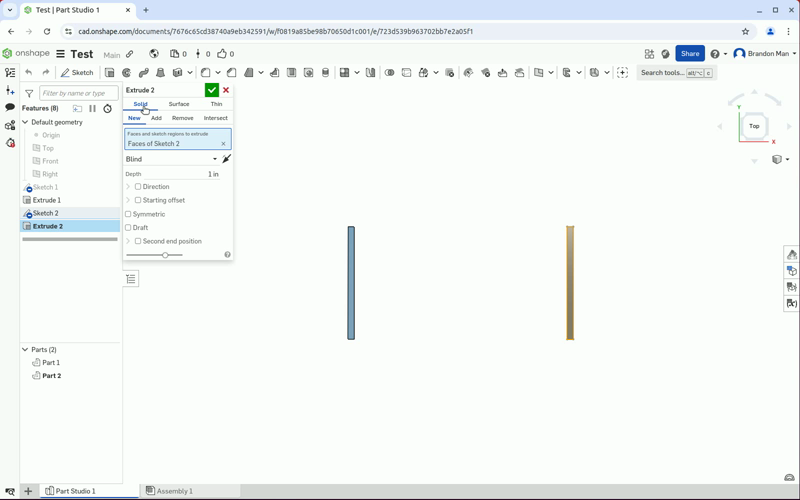
click(143, 106)
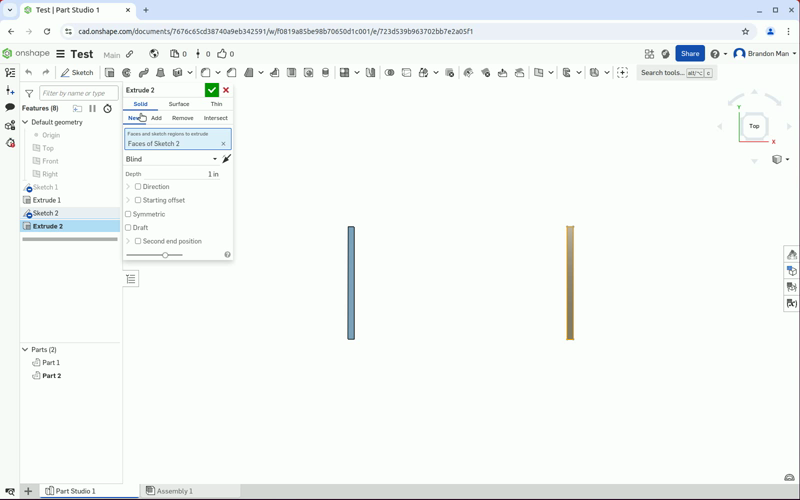
mouse_move(137, 120)
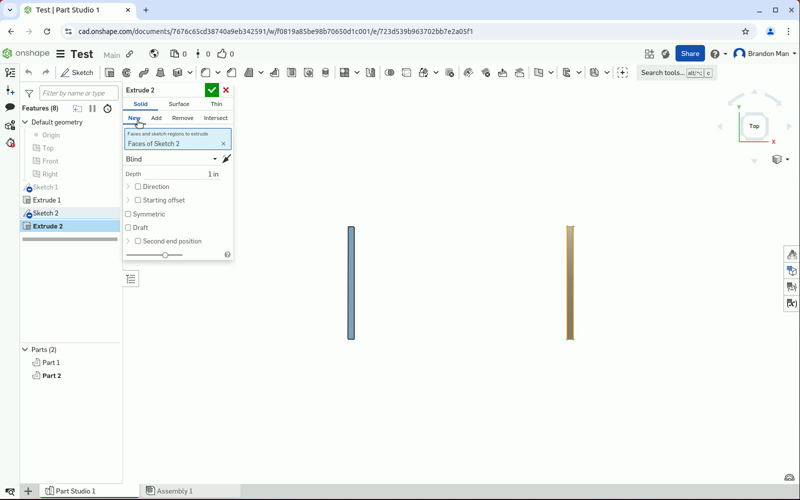
click(137, 120)
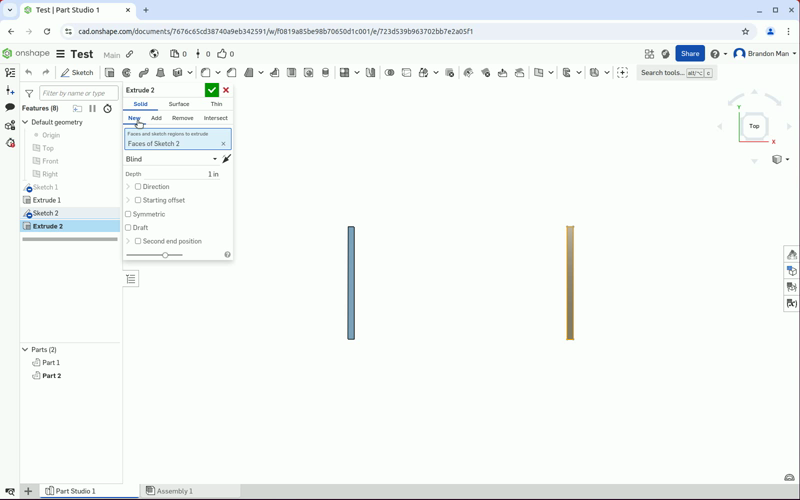
key(tab, 4)
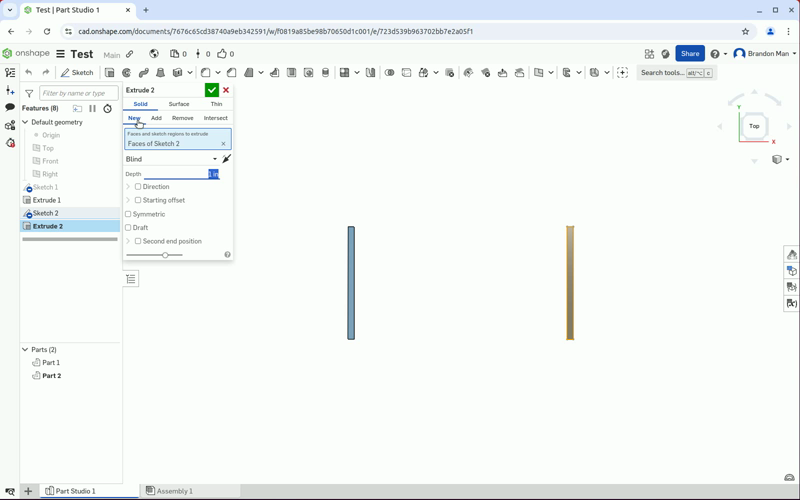
text(2.648)
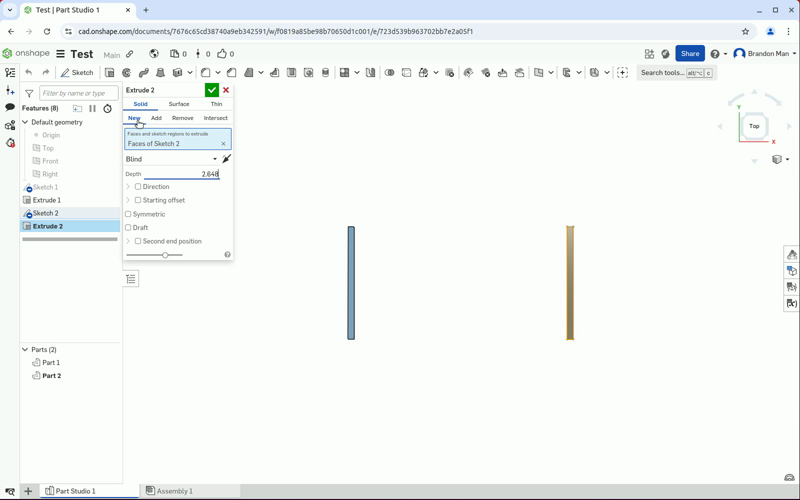
key(enter)
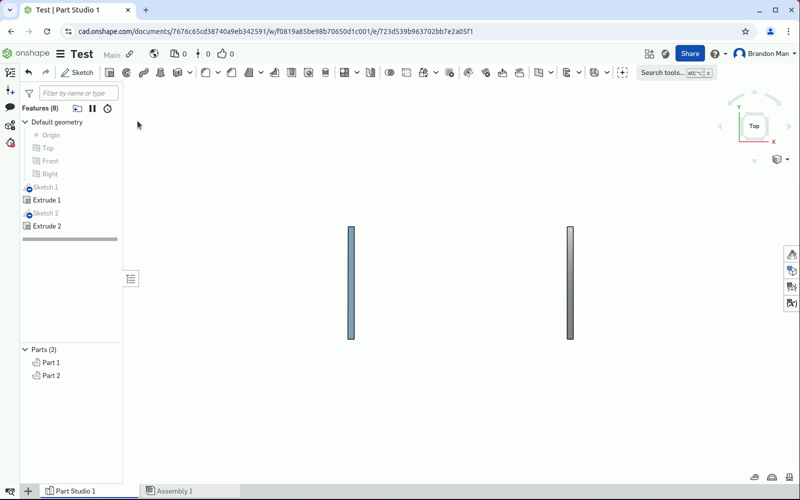
key(shift+h)
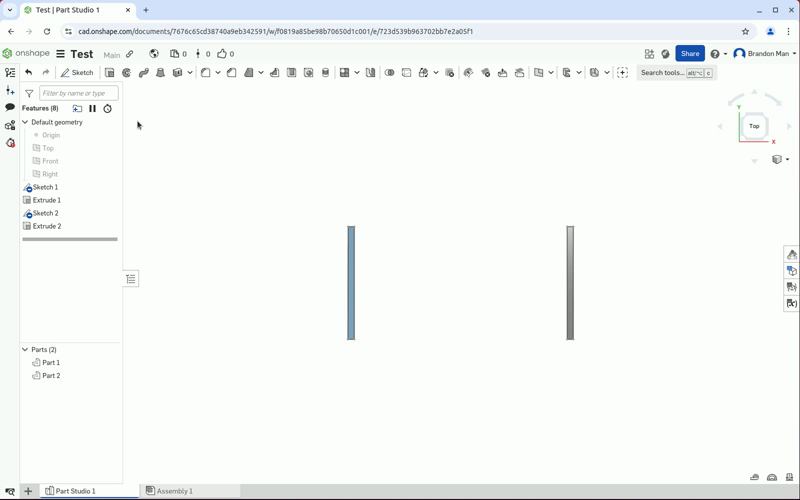
key(shift+h)
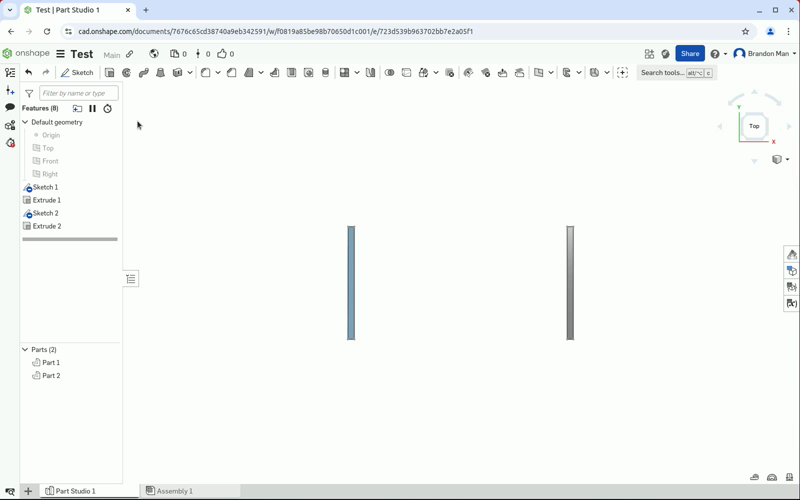
key(shift+7)
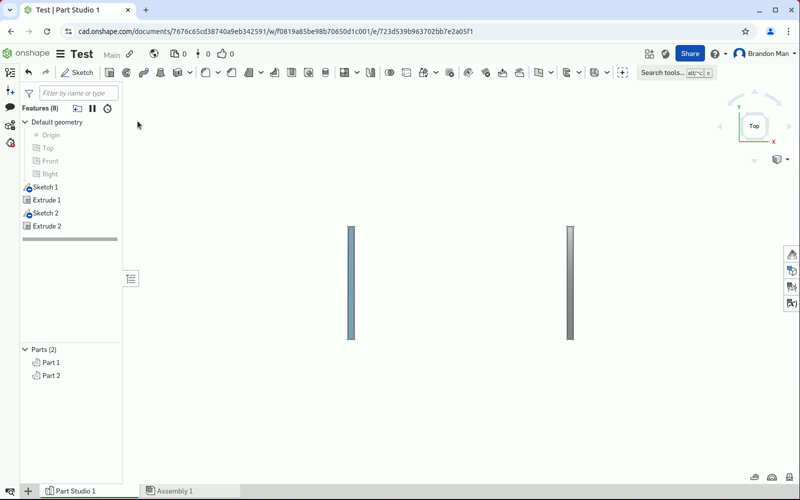
key(up, 3)
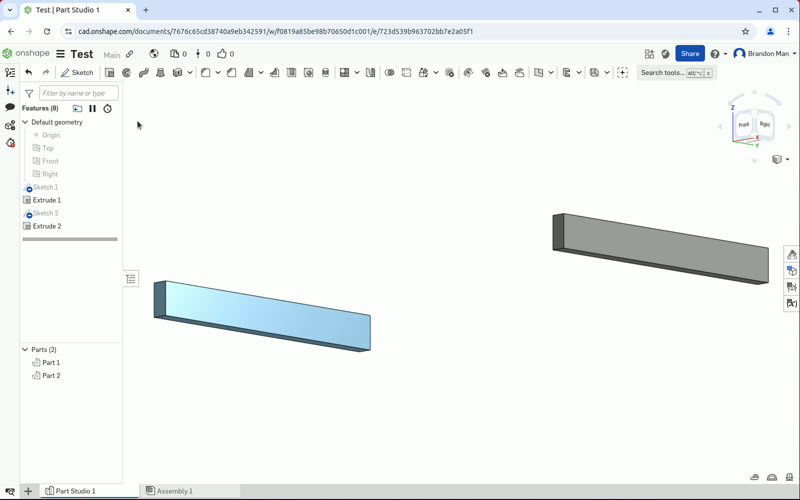
key(left, 3)
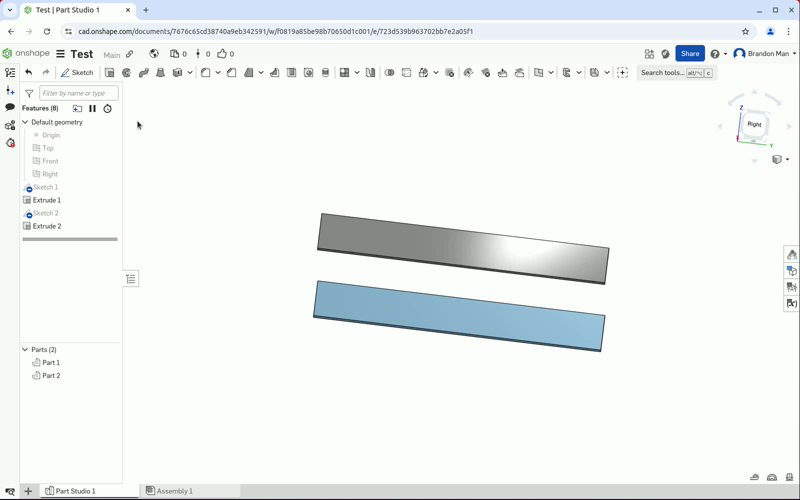
key(right, 3)
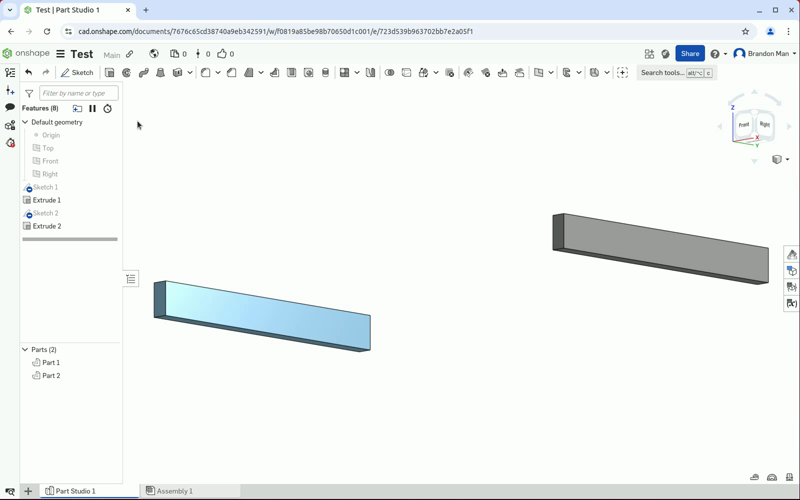
key(down, 3)
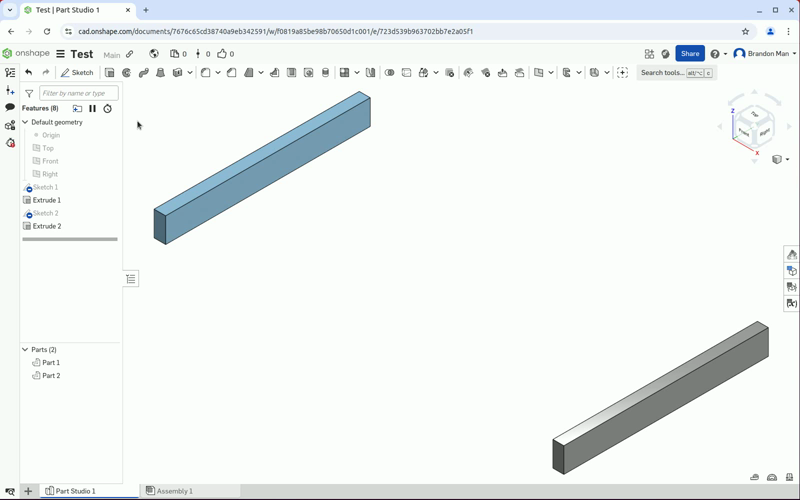
mouse_move(73, 189)
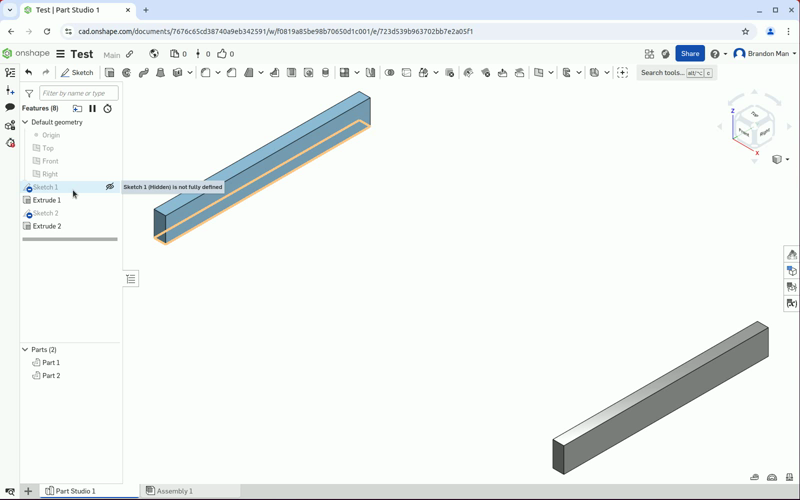
click(73, 189)